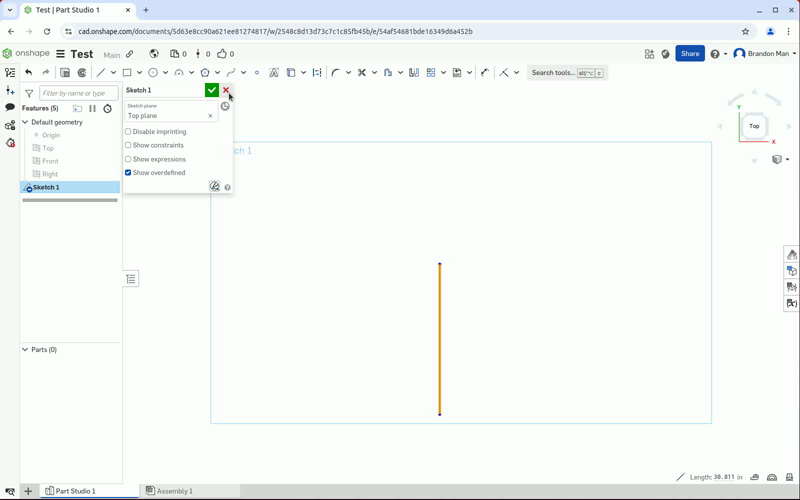
key(shift+h)
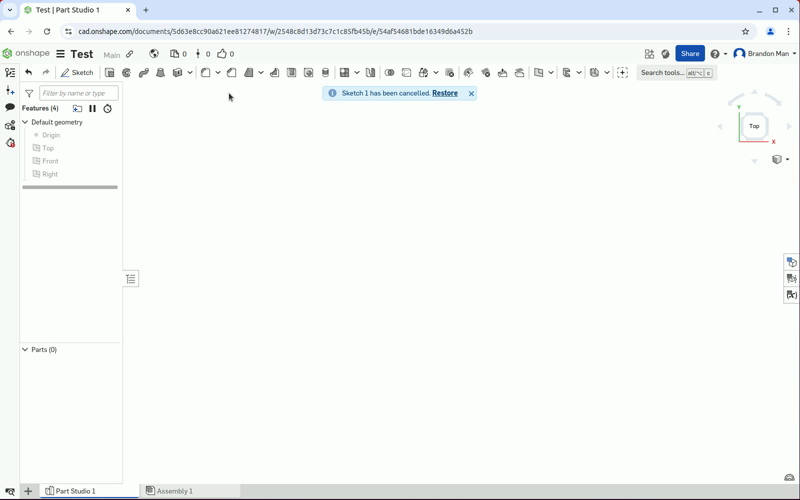
mouse_move(73, 352)
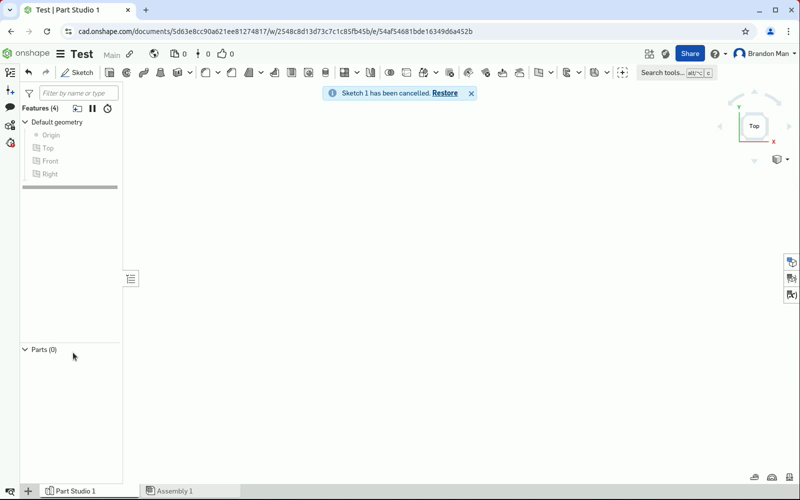
key(y)
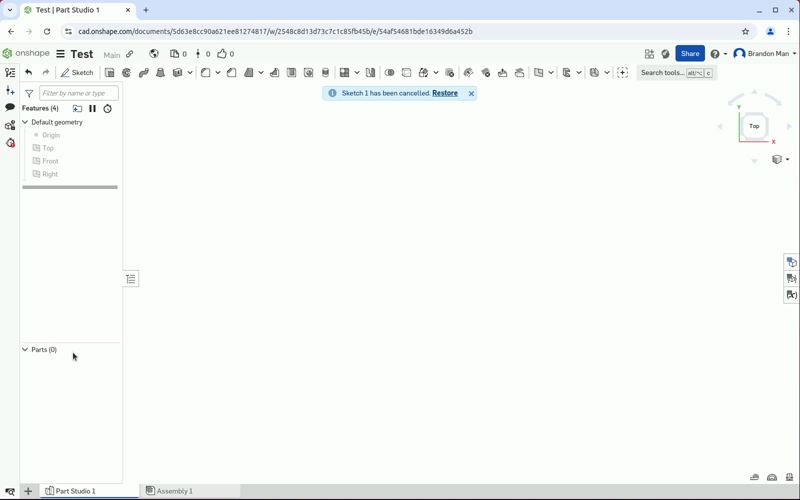
key(shift+p)
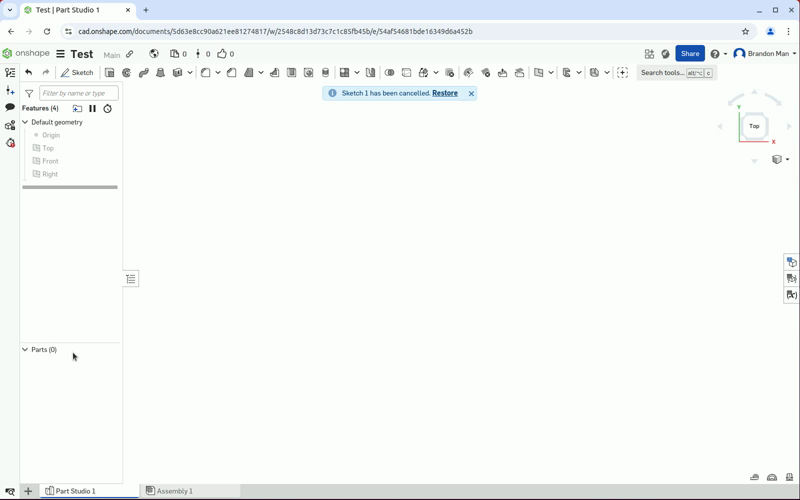
key(space)
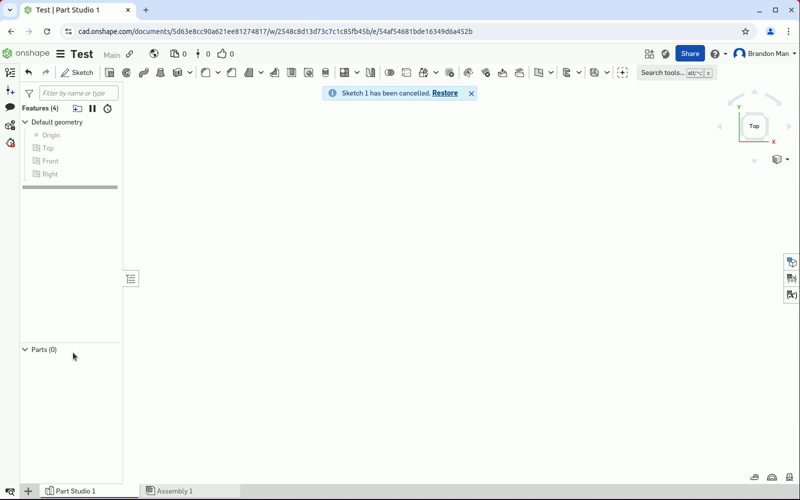
key_down(shift)
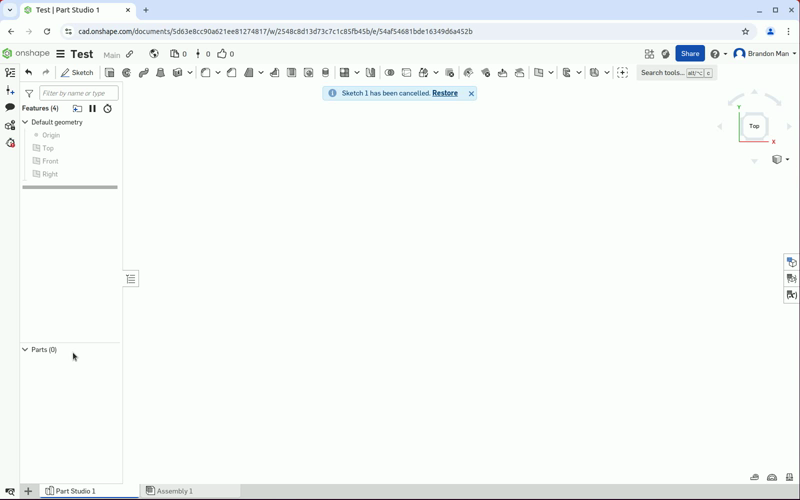
key(up)
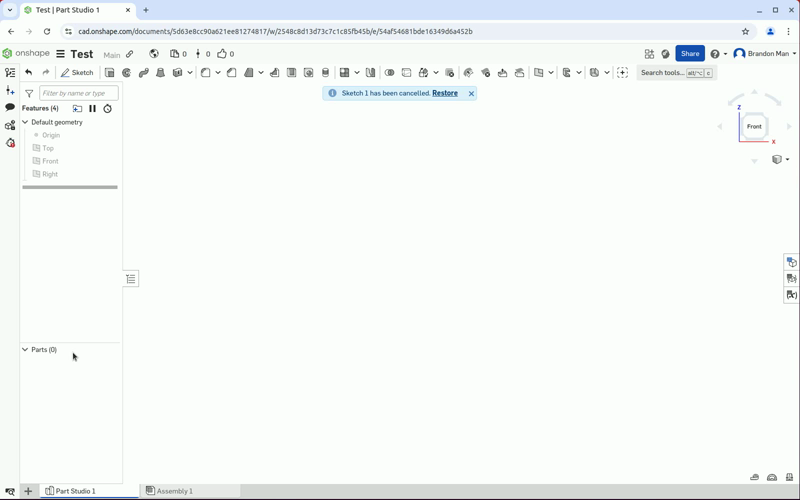
key_up(shift)
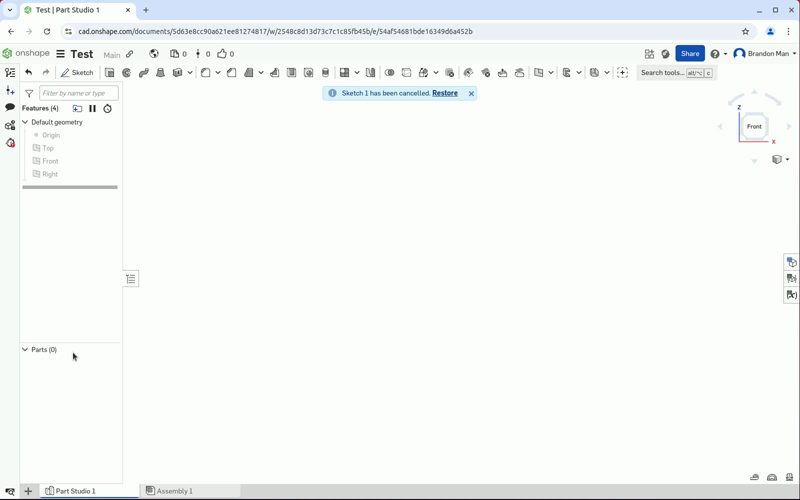
key(space)
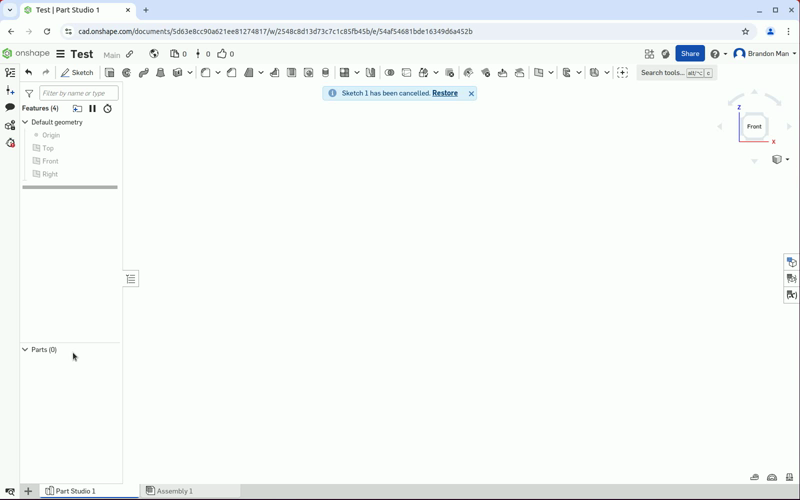
key_down(shift)
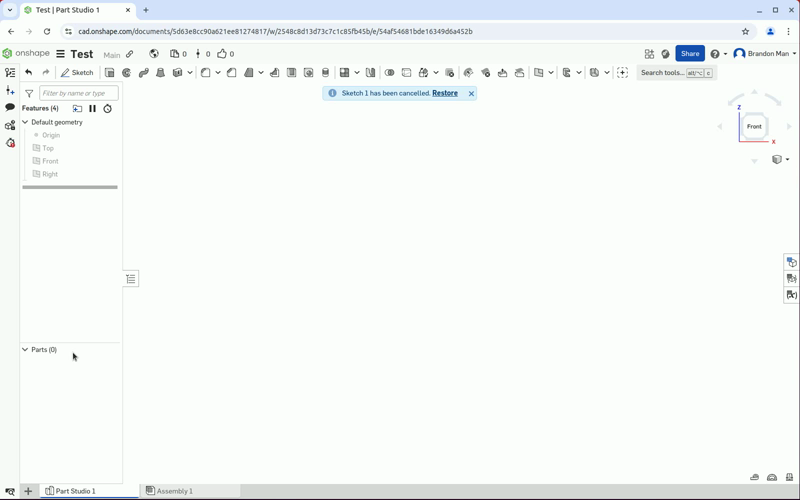
key(left)
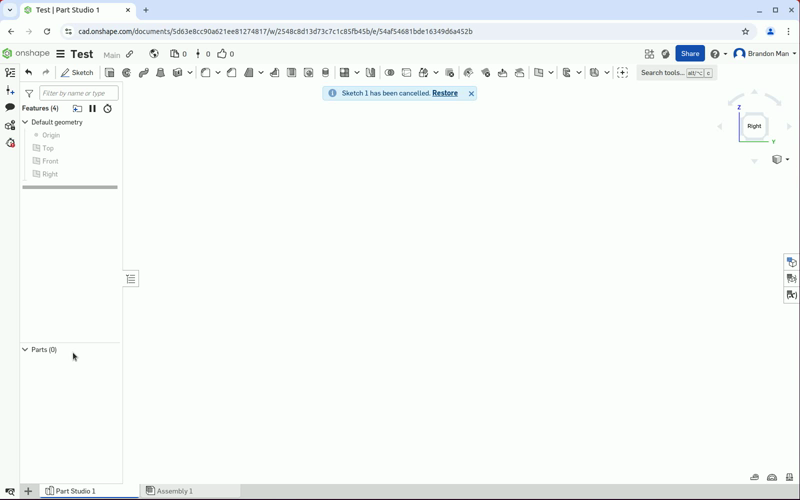
key_up(shift)
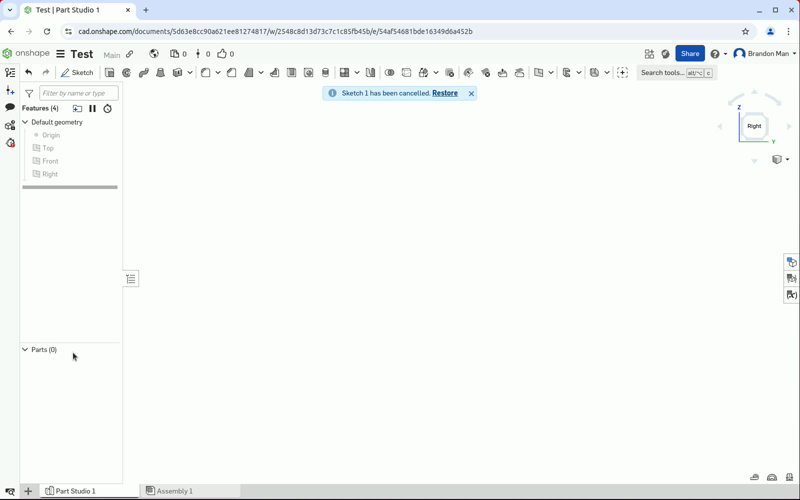
mouse_move(73, 352)
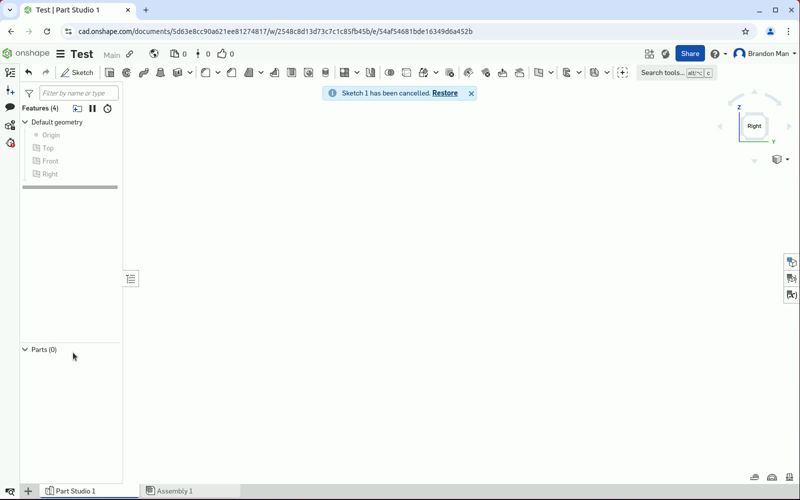
key(shift+y)
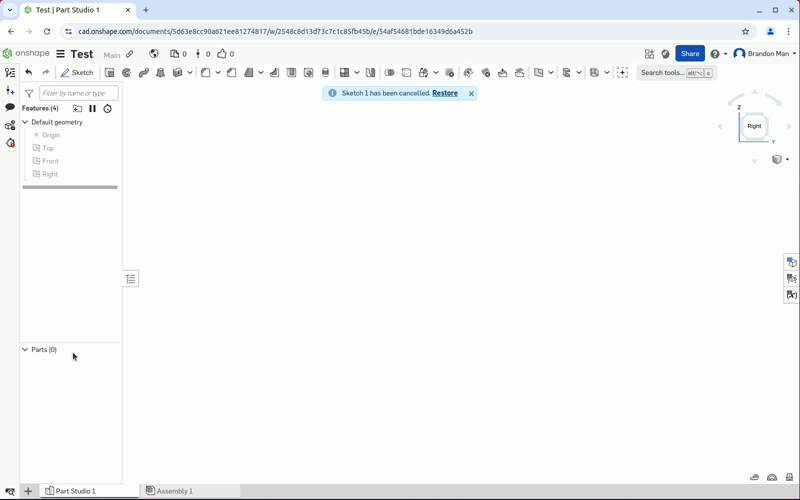
key(shift+s)
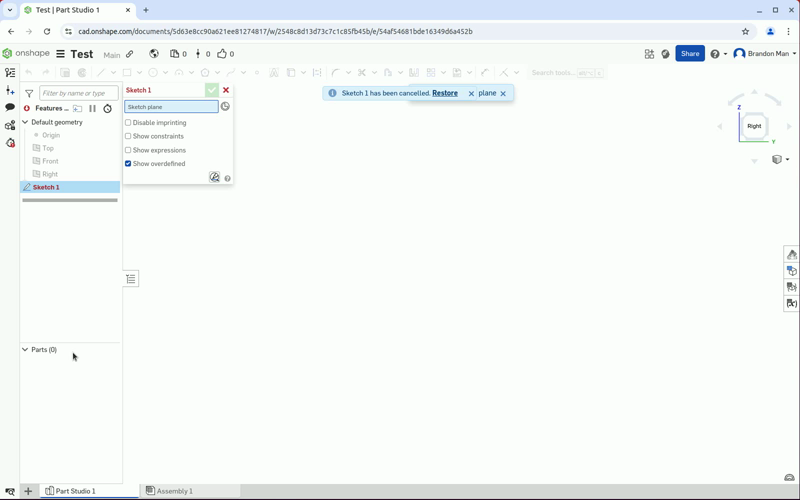
mouse_move(73, 176)
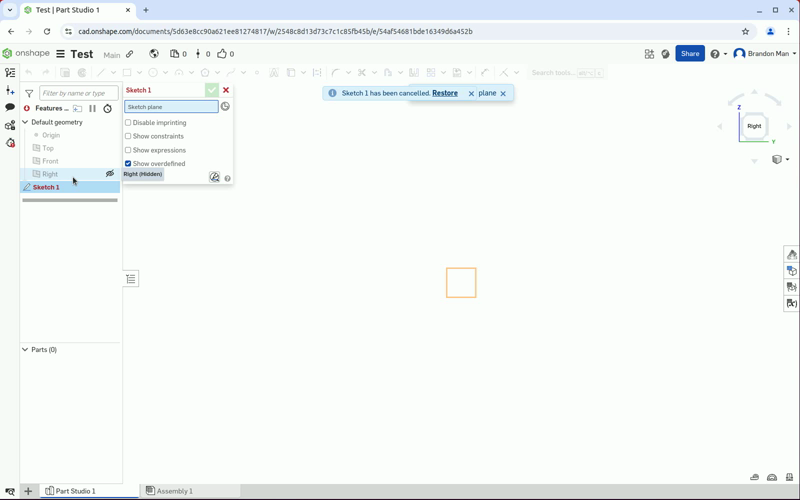
click(73, 176)
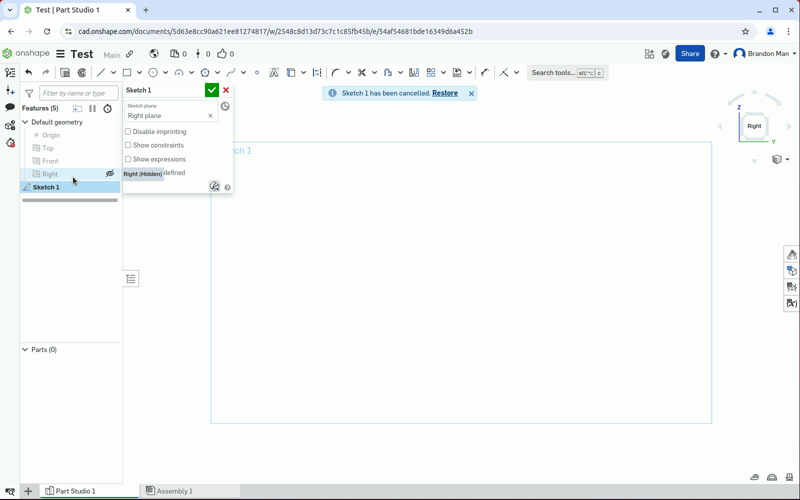
mouse_move(73, 352)
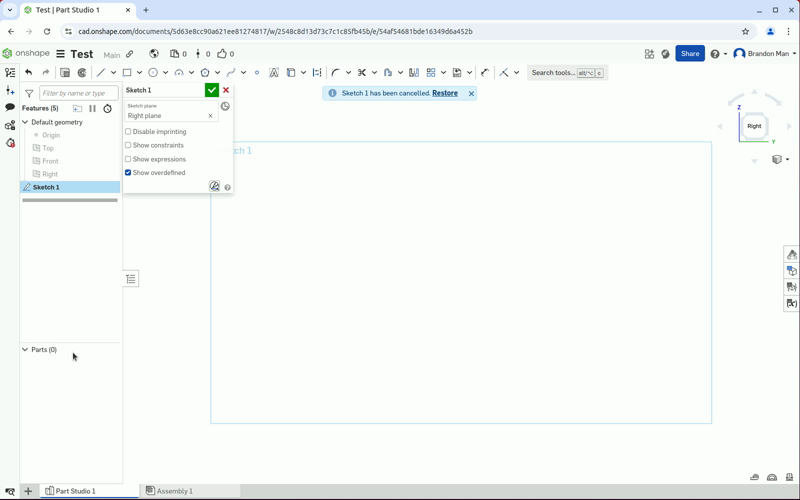
key(y)
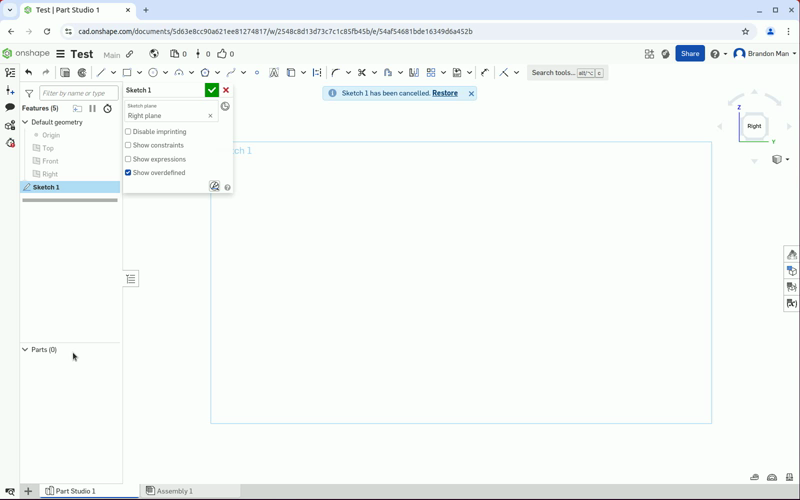
key(l)
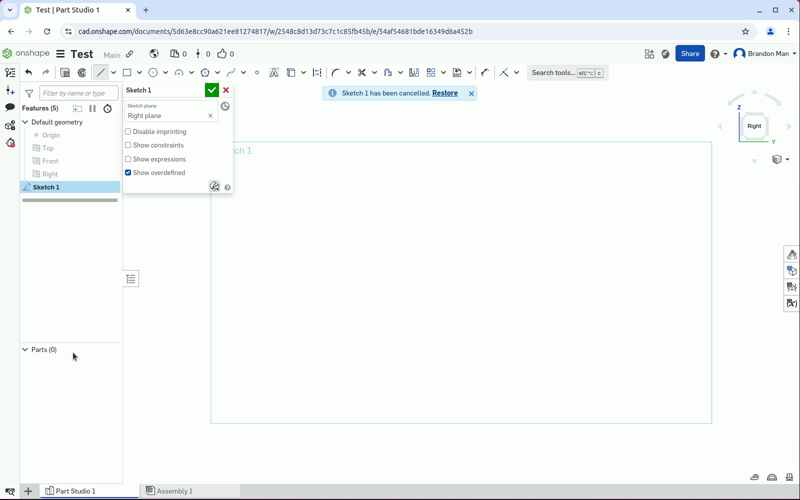
key_down(shift)
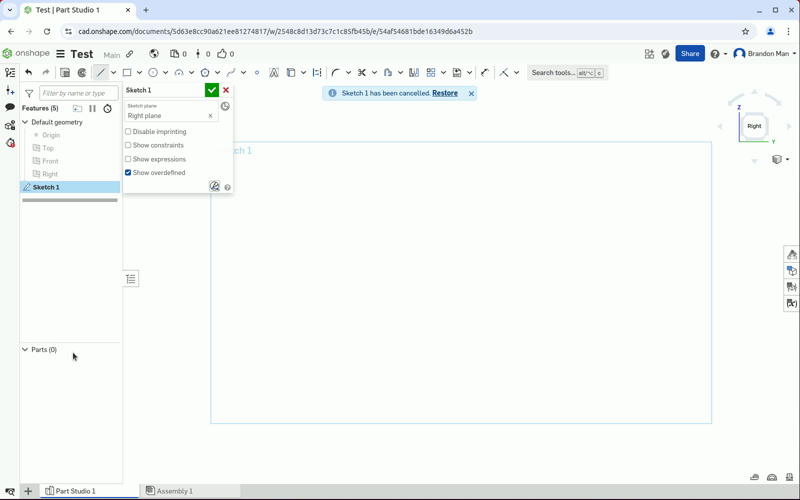
mouse_move(405, 395)
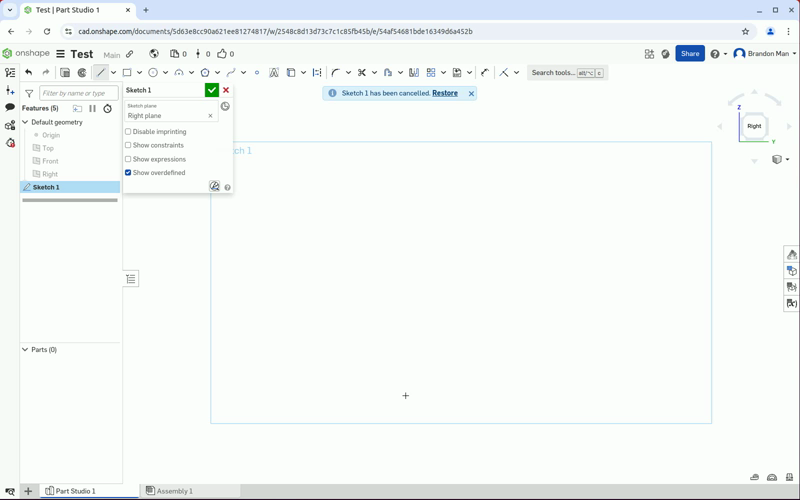
click(405, 395)
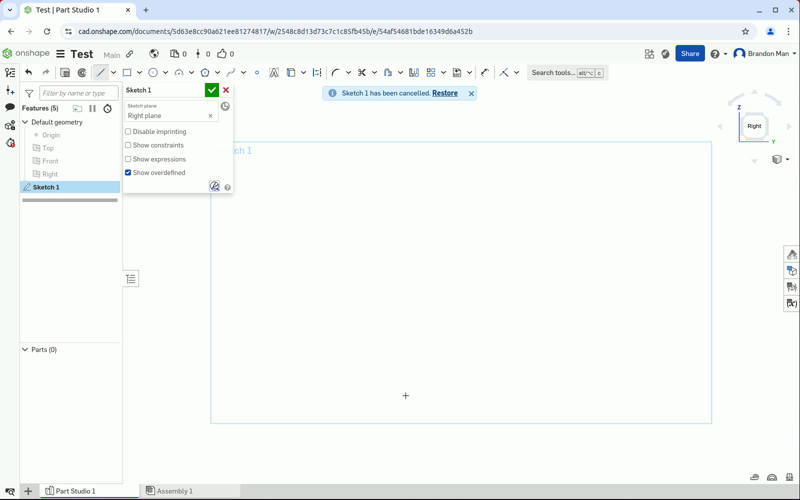
key_up(shift)
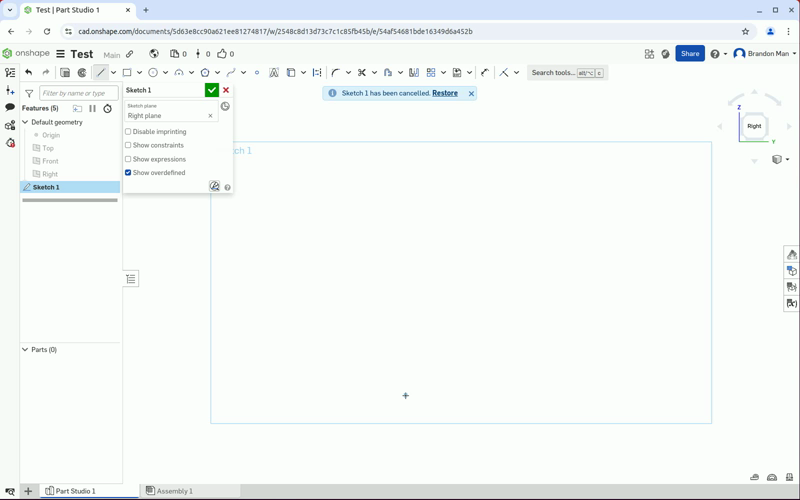
key_down(shift)
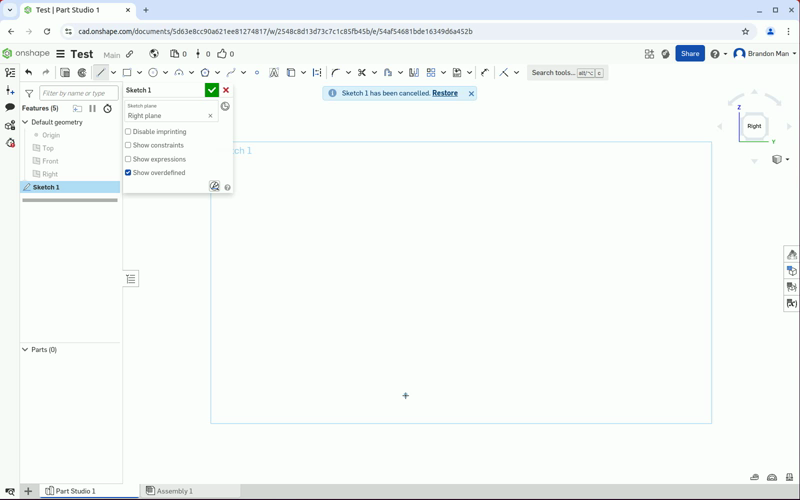
mouse_move(516, 395)
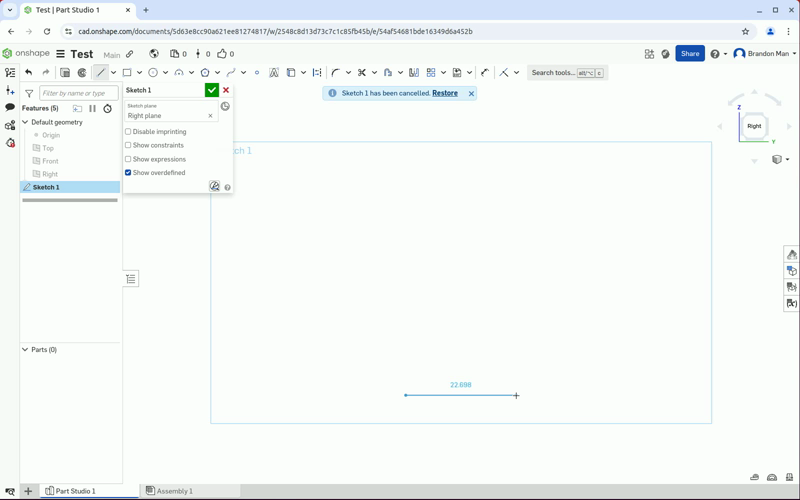
click(516, 395)
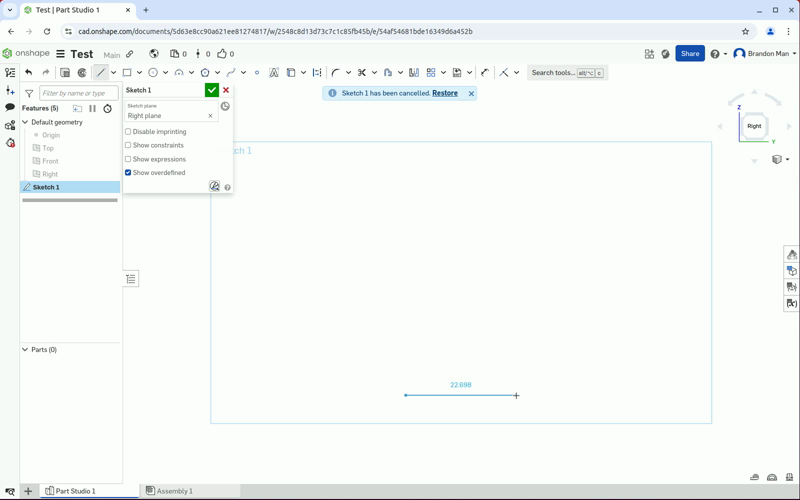
key_up(shift)
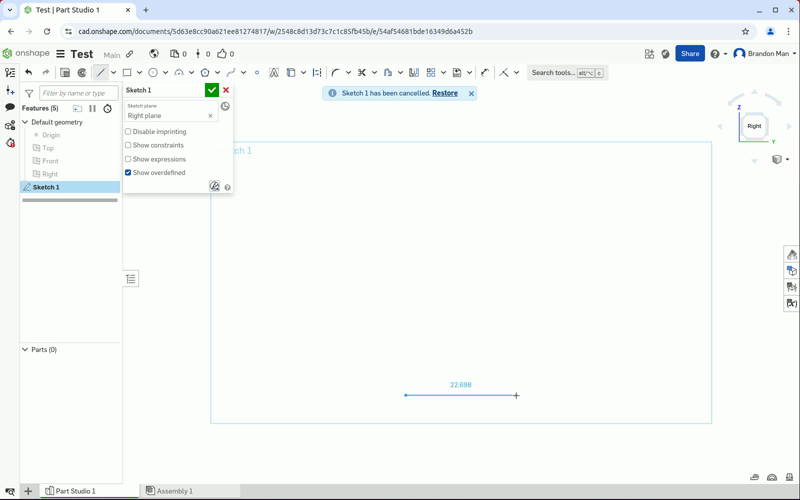
key_down(shift)
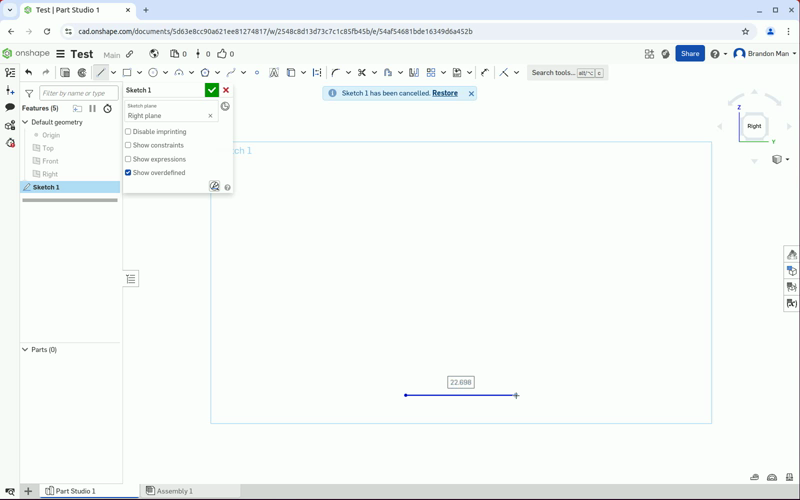
mouse_move(546, 395)
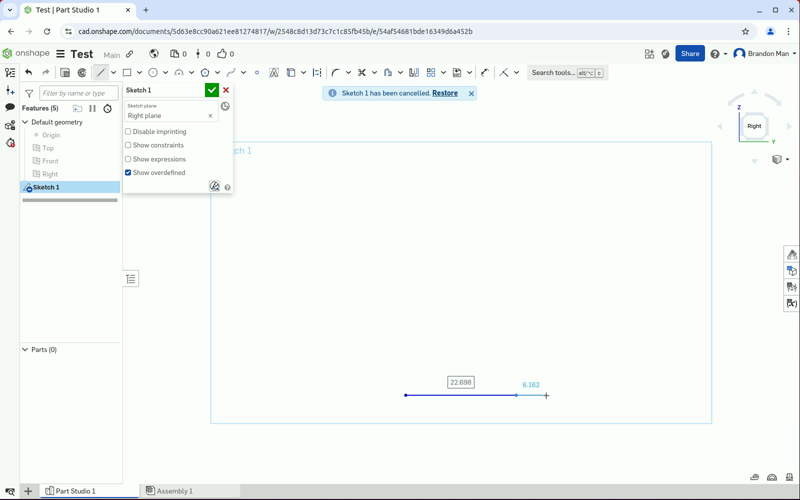
mouse_move(516, 343)
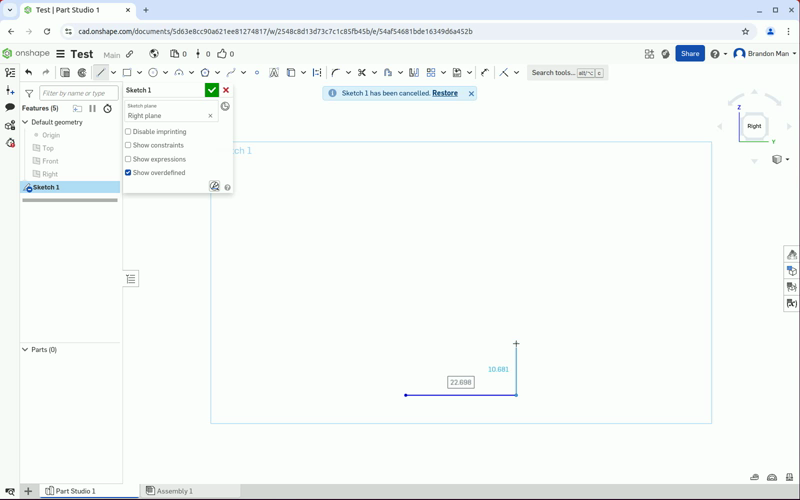
click(516, 343)
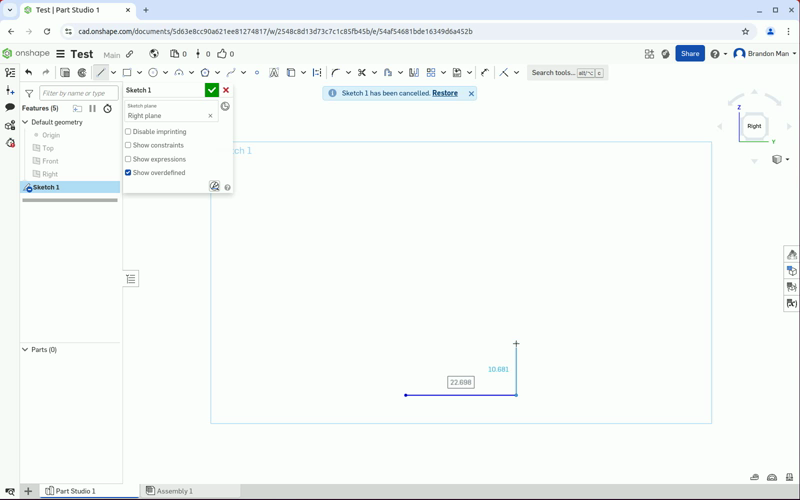
key_up(shift)
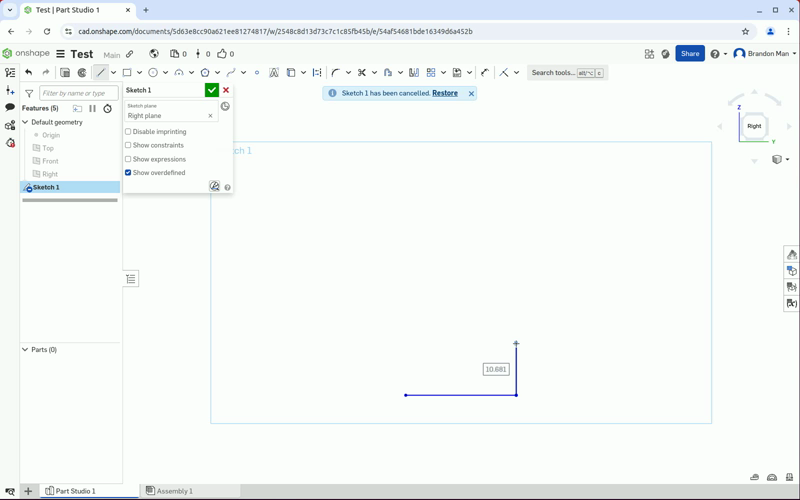
key(esc)
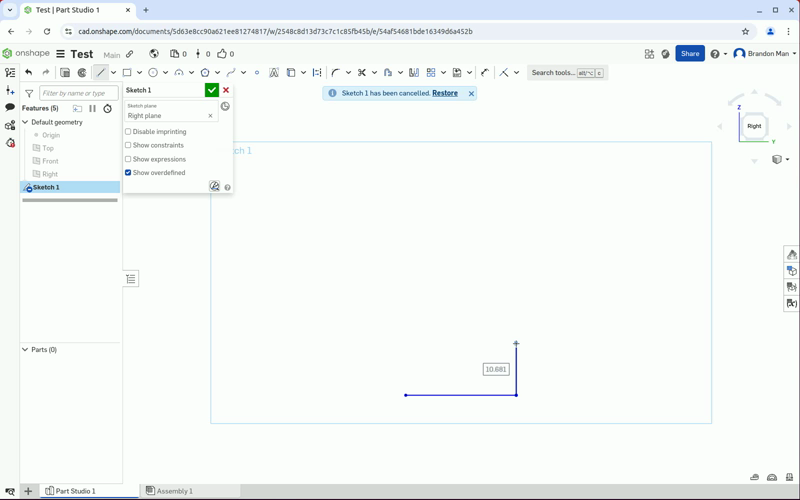
key(a)
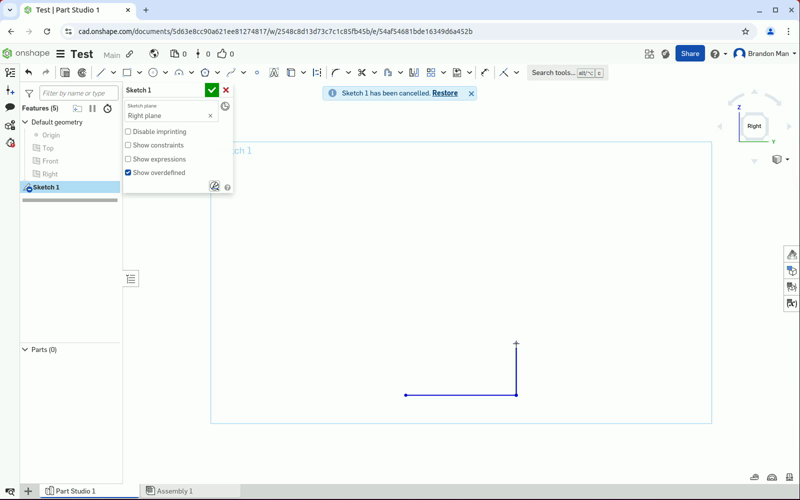
mouse_move(516, 343)
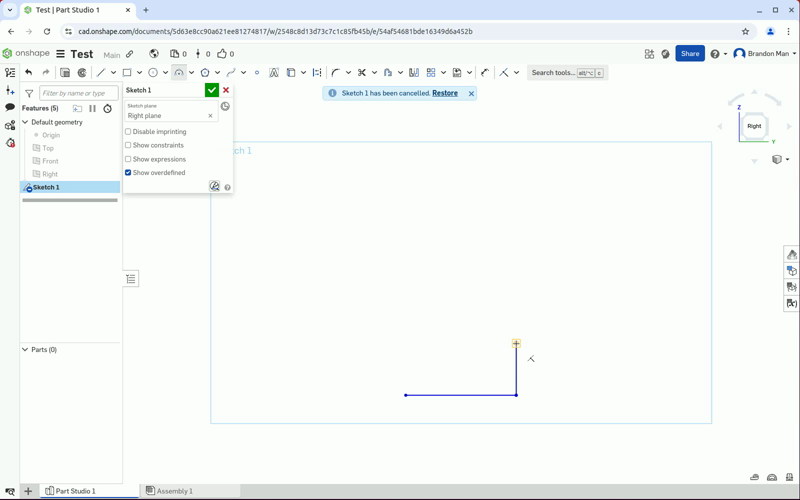
click(516, 343)
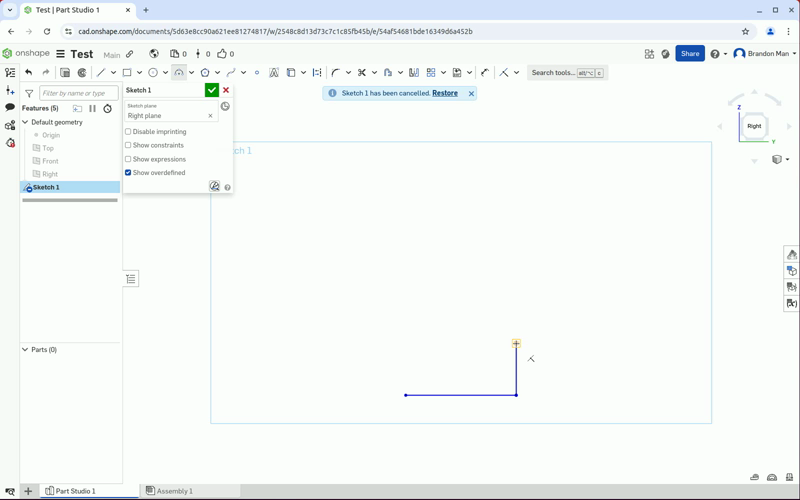
key_down(shift)
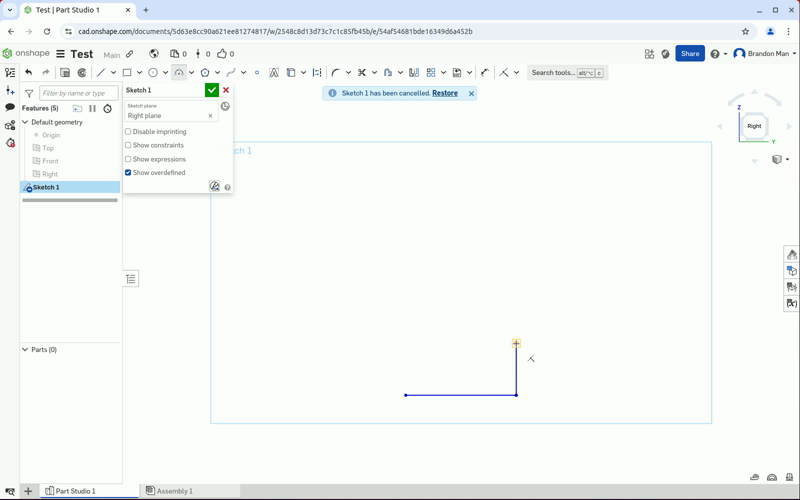
mouse_move(405, 343)
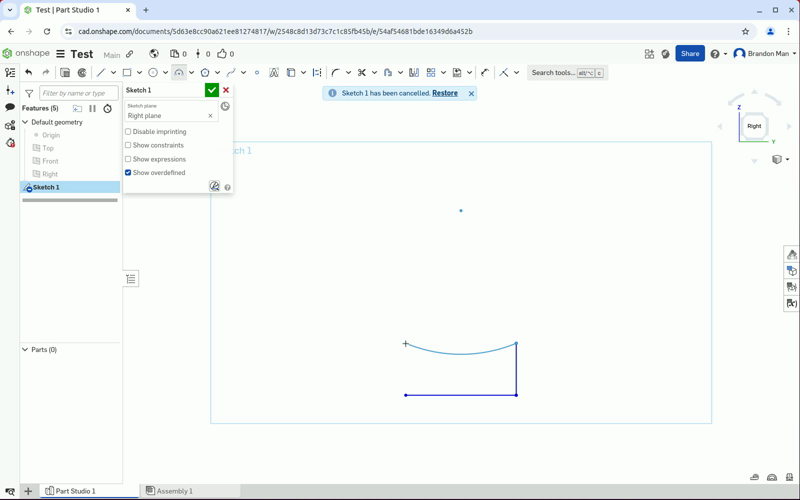
click(405, 343)
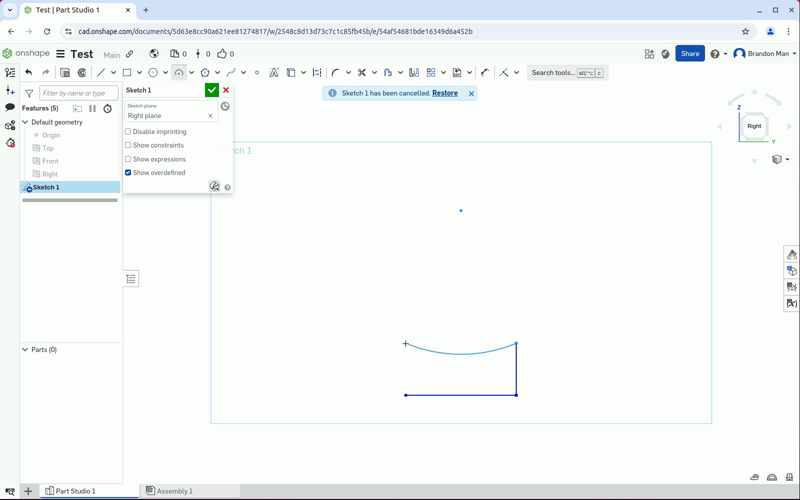
mouse_move(460, 364)
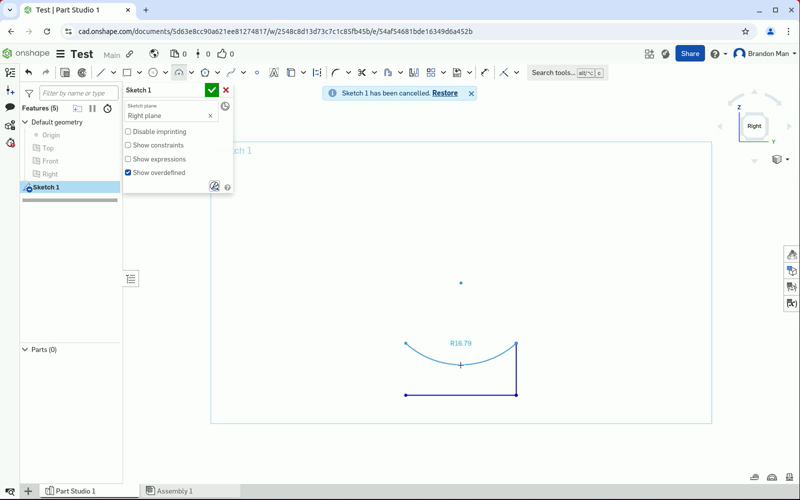
click(460, 364)
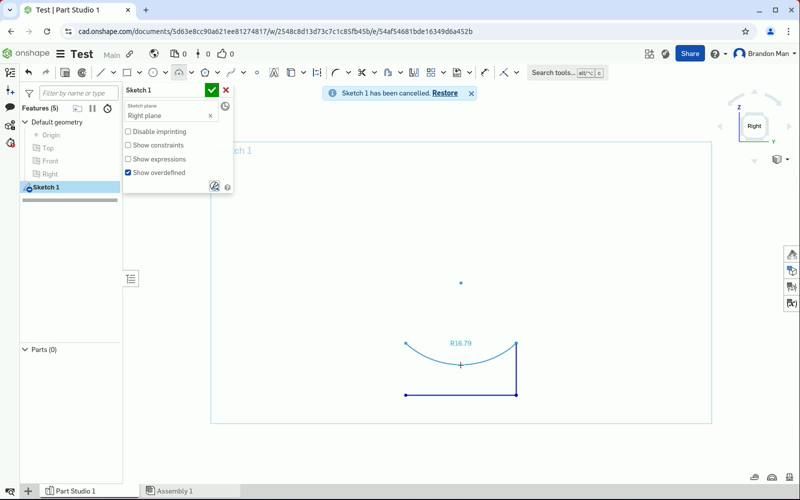
key_up(shift)
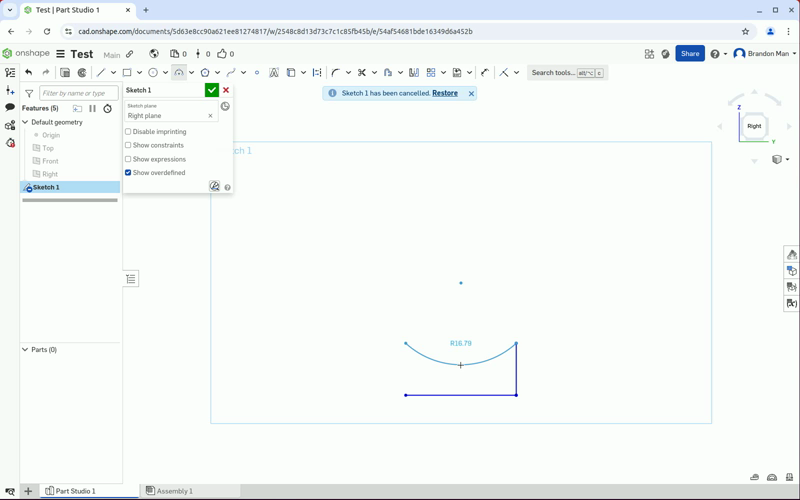
key(esc)
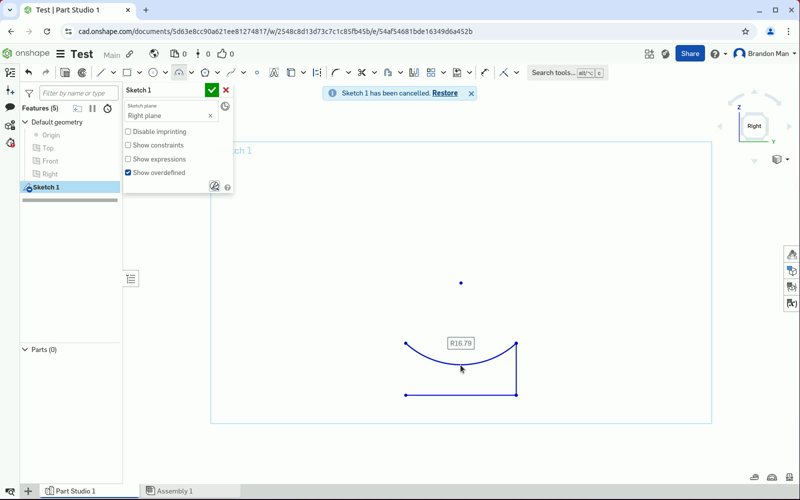
key(l)
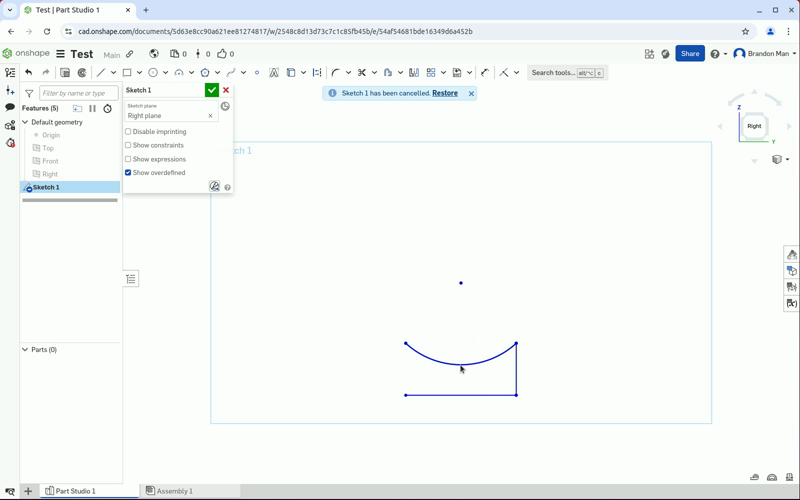
mouse_move(405, 343)
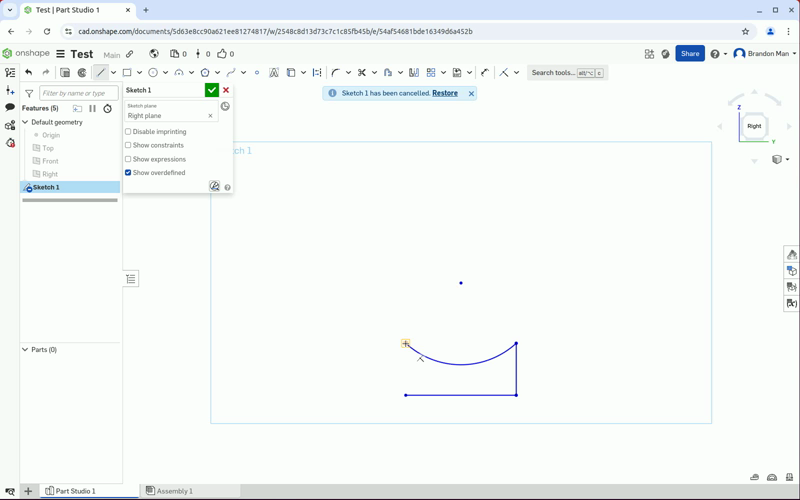
click(405, 343)
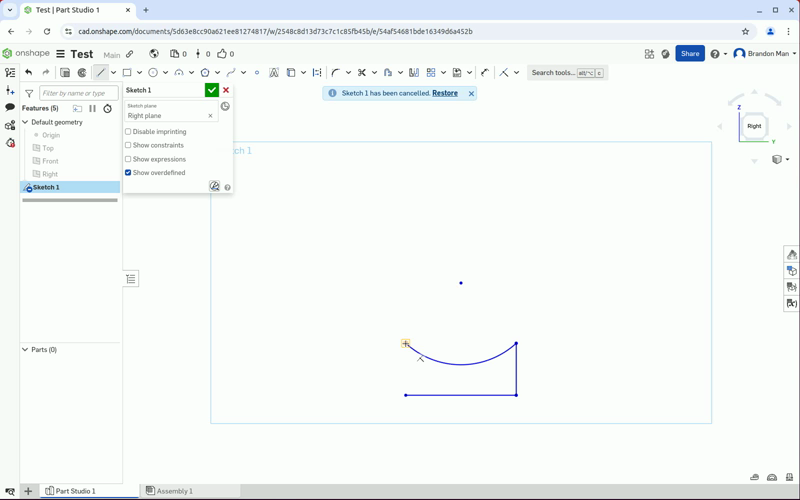
mouse_move(435, 343)
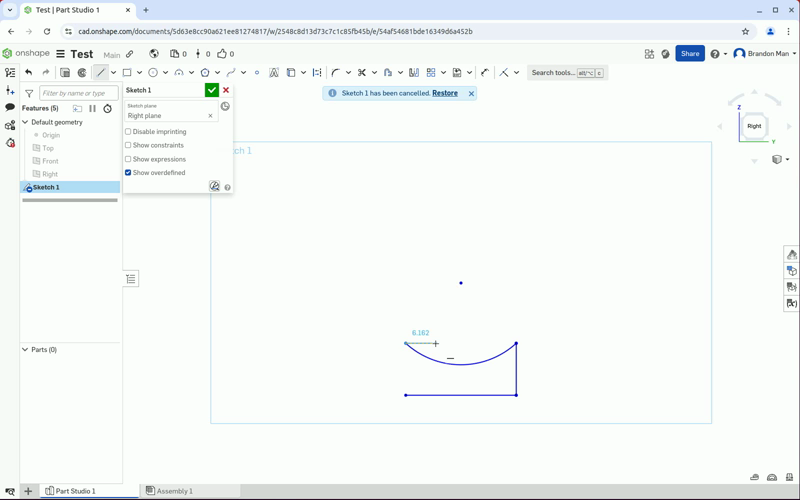
key_down(shift)
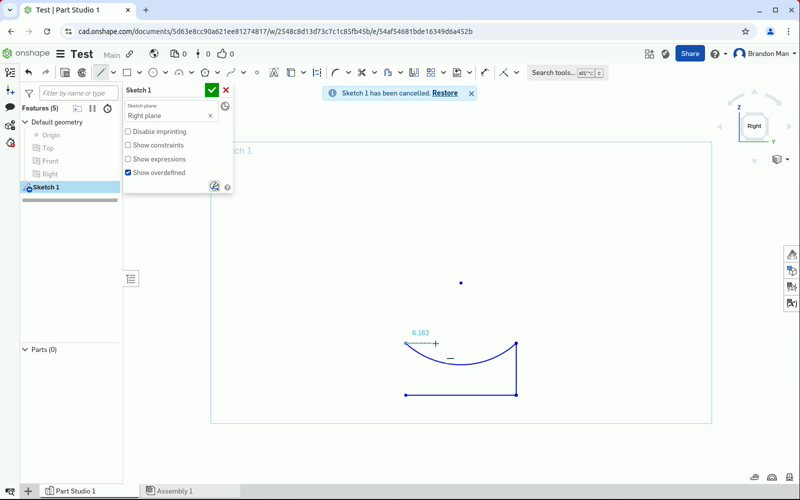
mouse_move(405, 395)
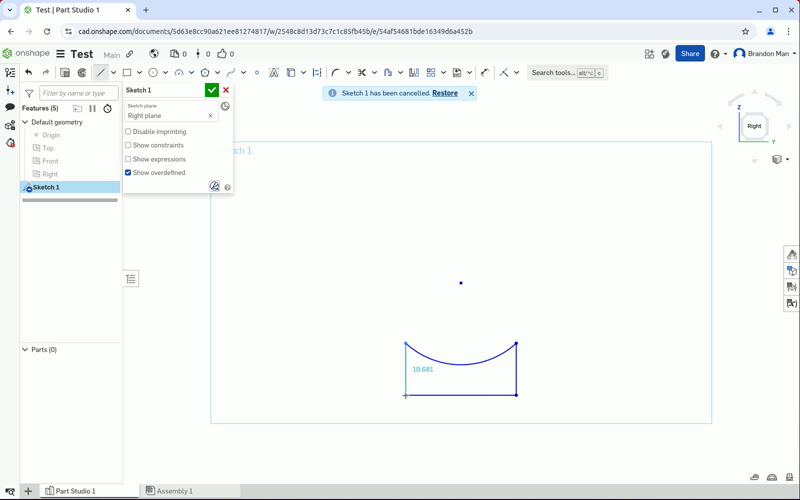
key_up(shift)
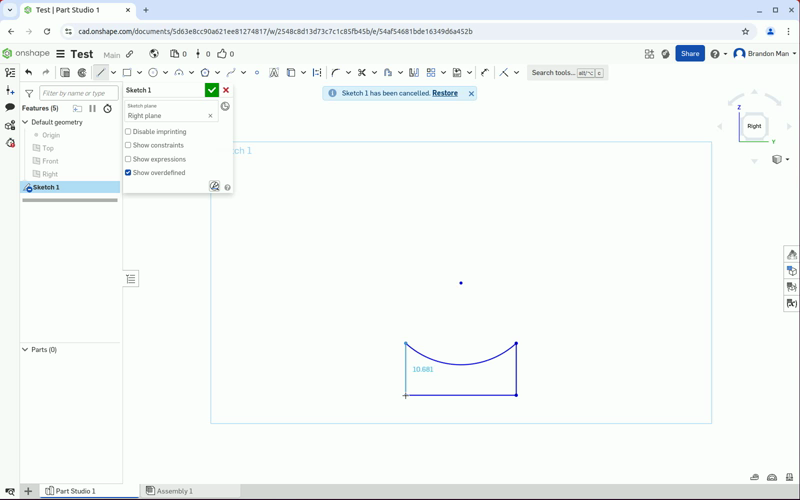
click(405, 395)
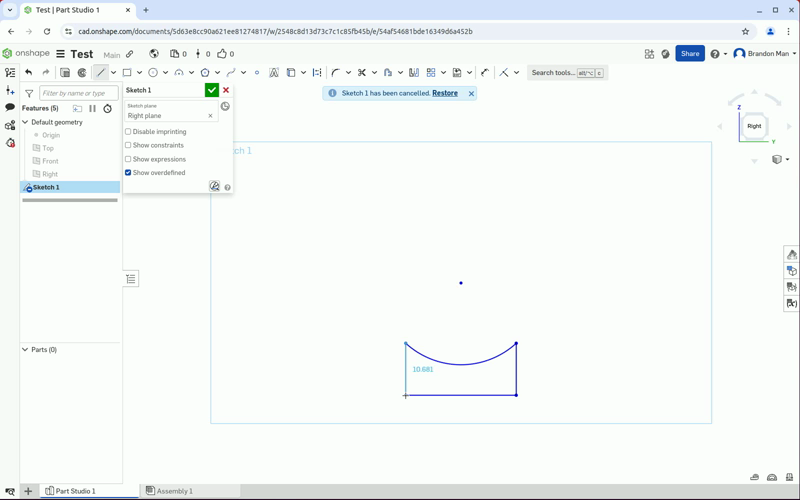
key(esc)
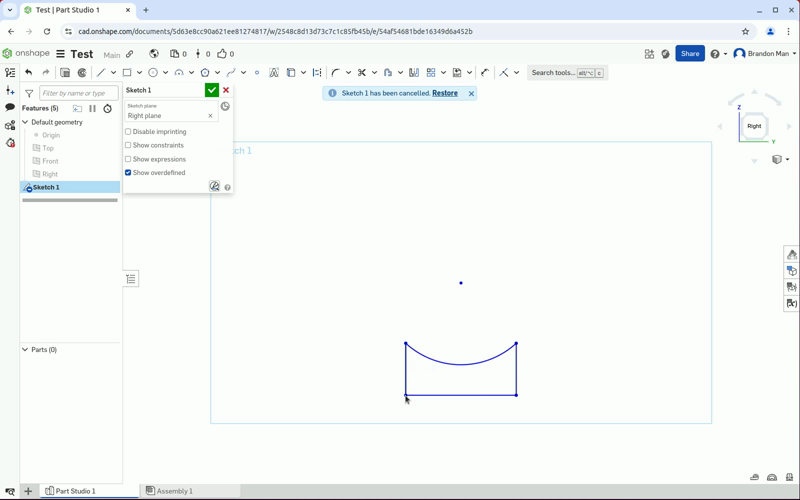
mouse_move(508, 362)
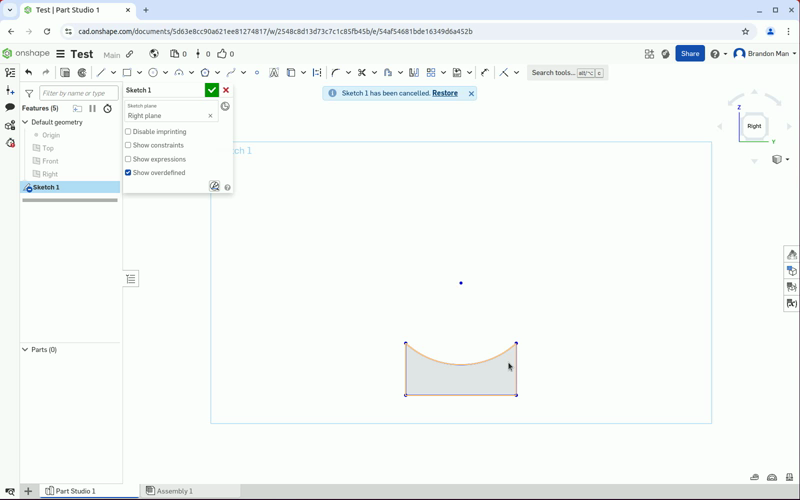
click(508, 362)
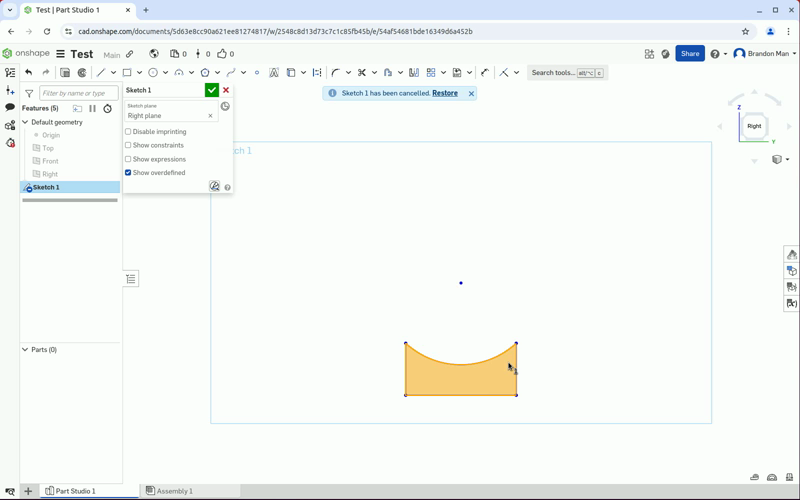
mouse_move(73, 352)
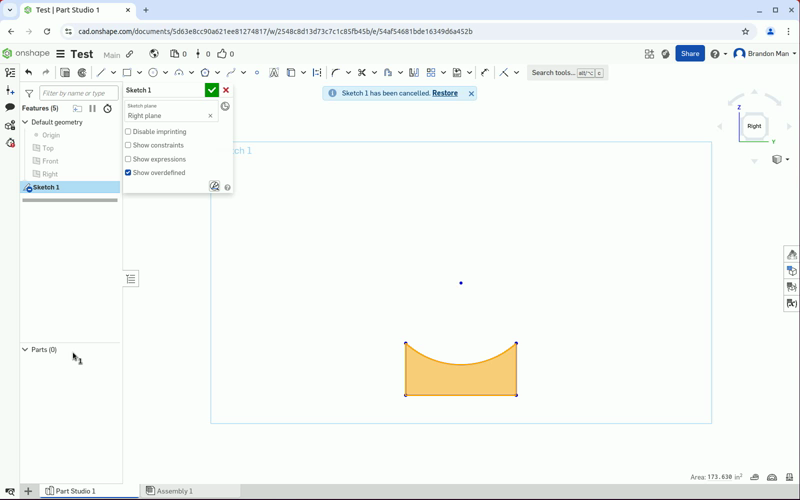
key(shift+y)
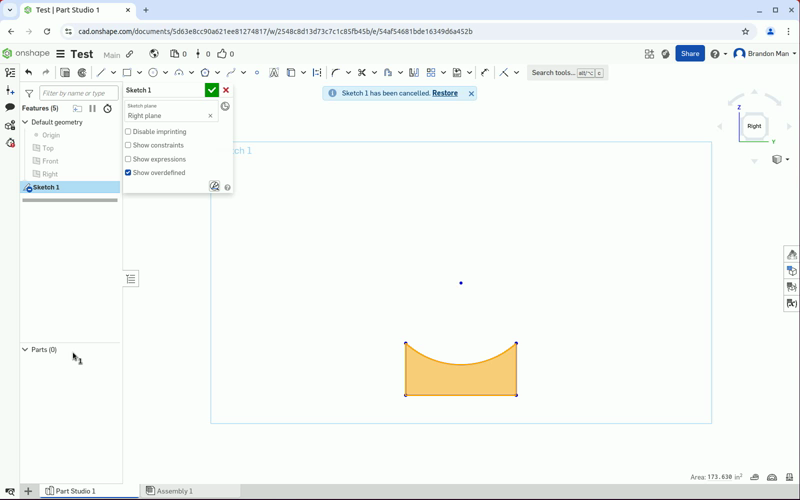
key(shift+e)
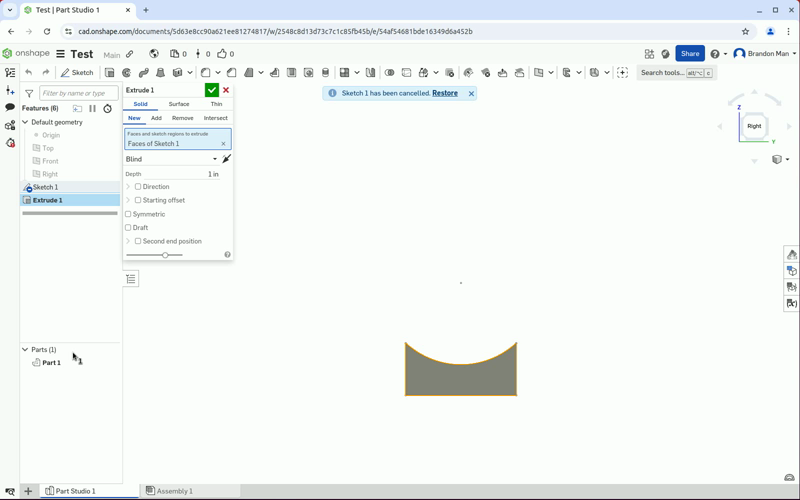
mouse_move(143, 106)
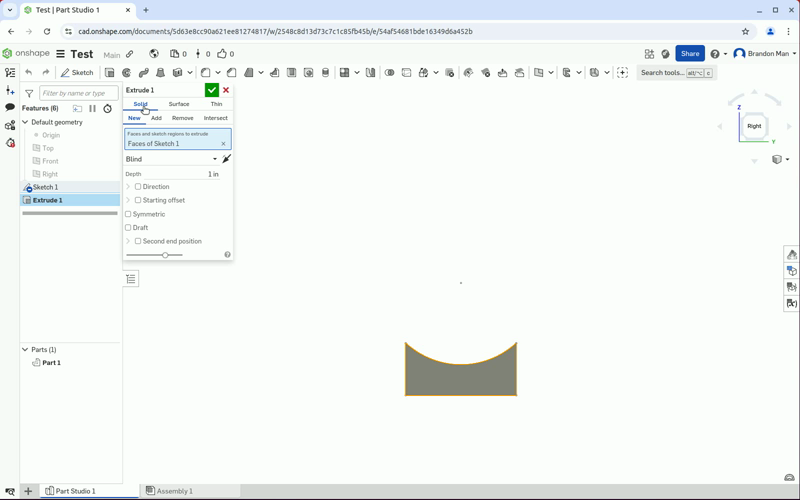
click(143, 106)
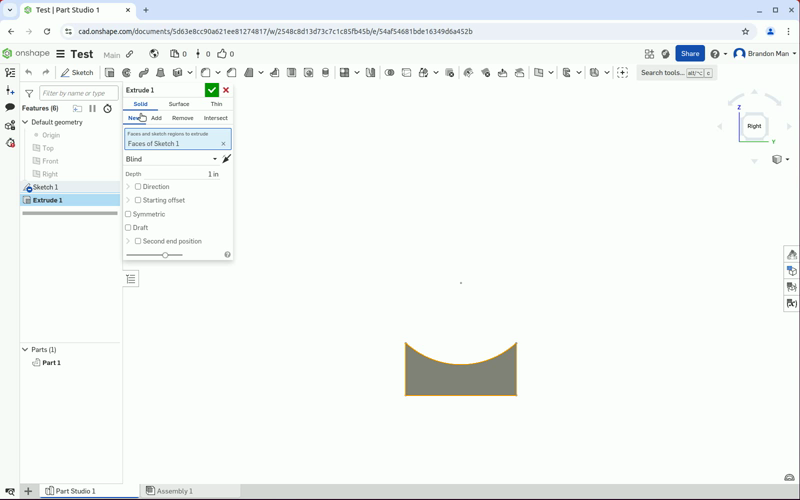
mouse_move(137, 120)
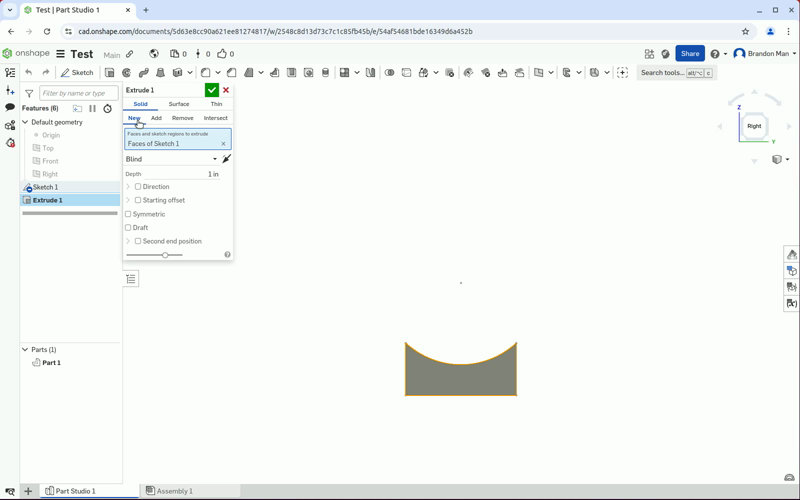
click(137, 120)
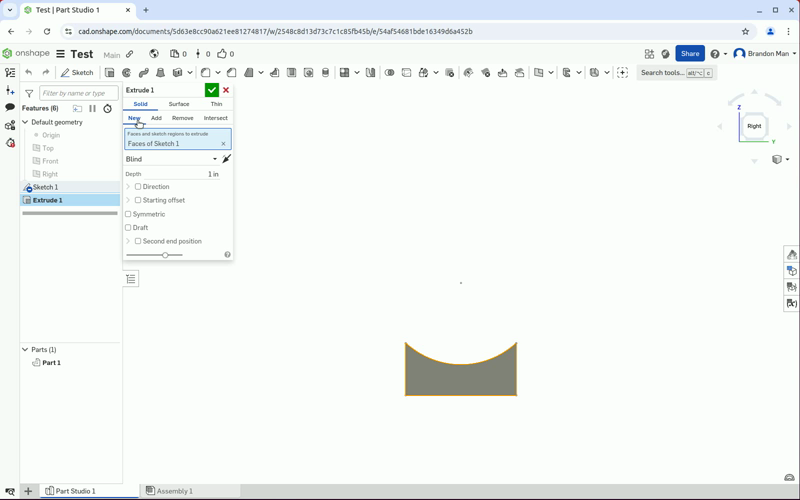
key(tab, 4)
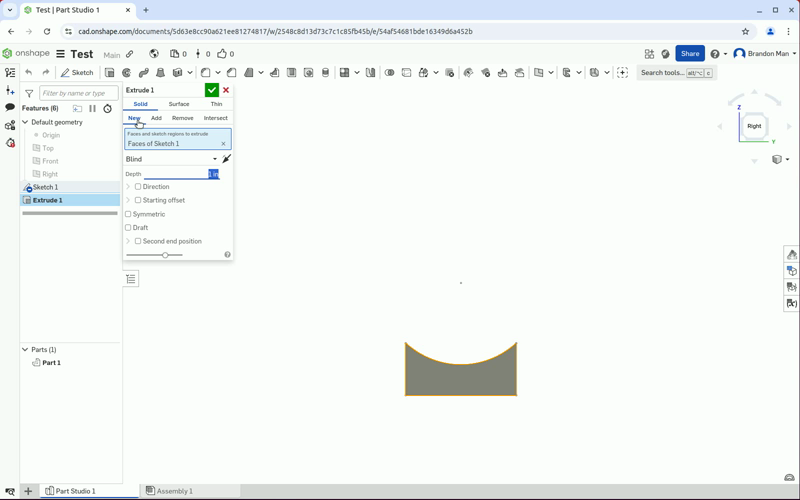
text(13.48)
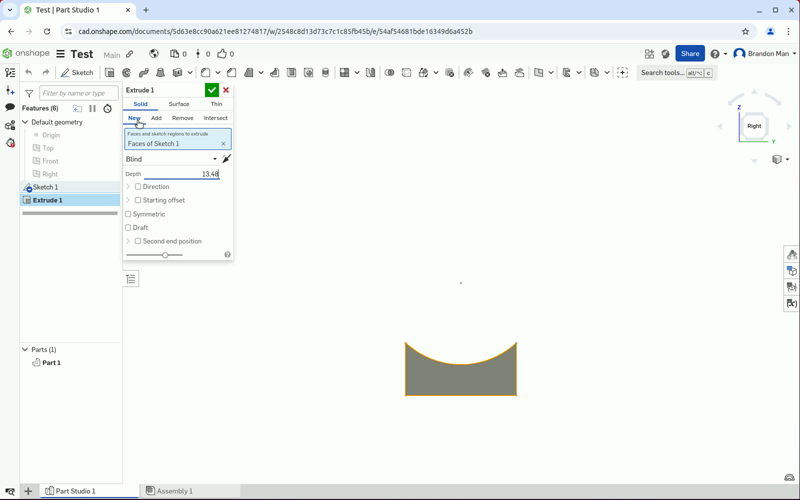
key(enter)
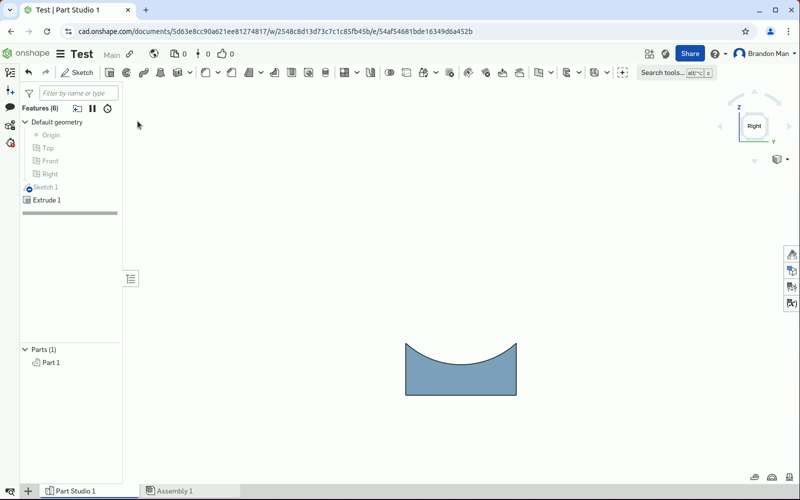
key(shift+h)
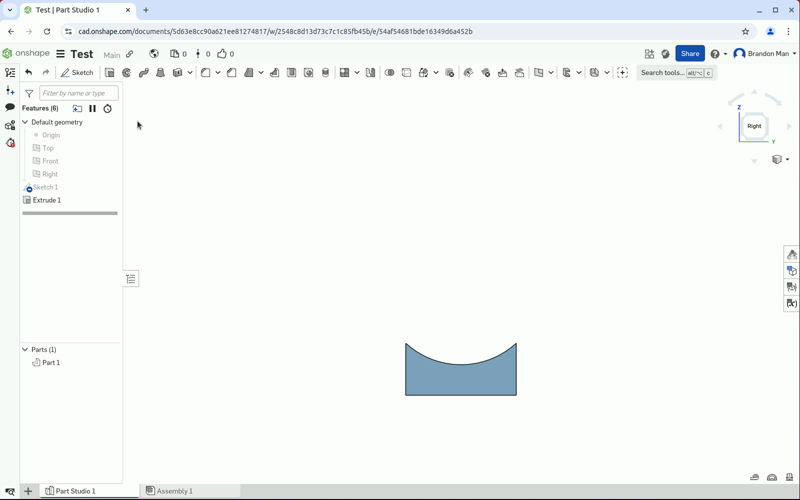
key(shift+h)
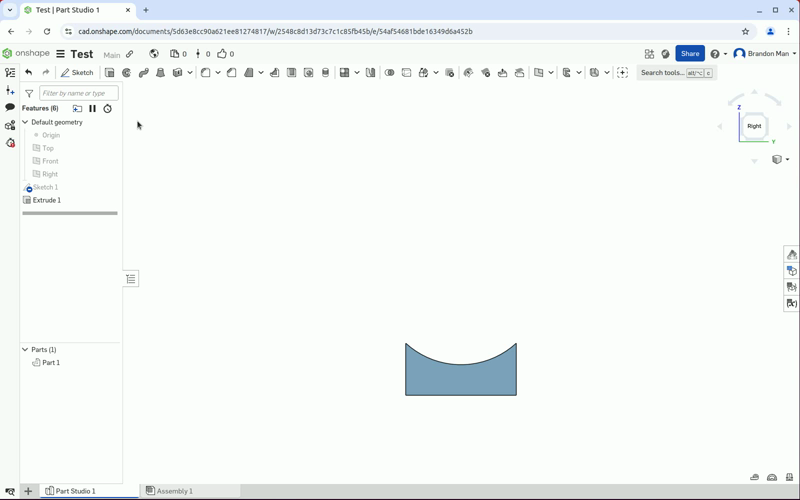
mouse_move(73, 189)
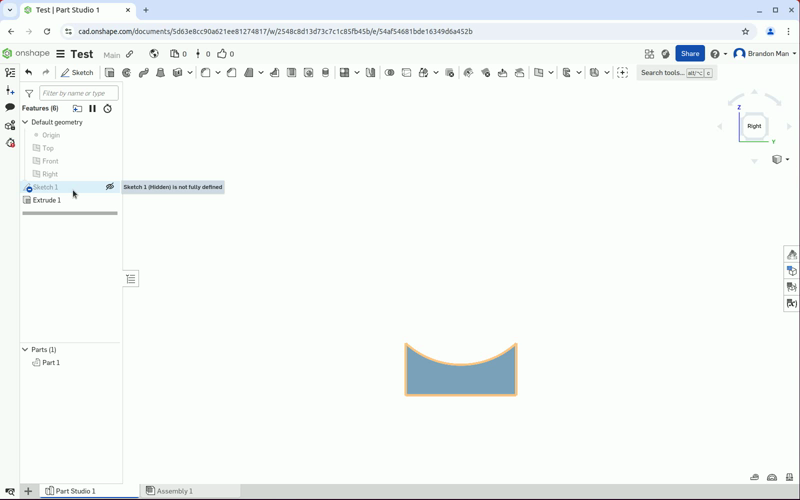
click(73, 189)
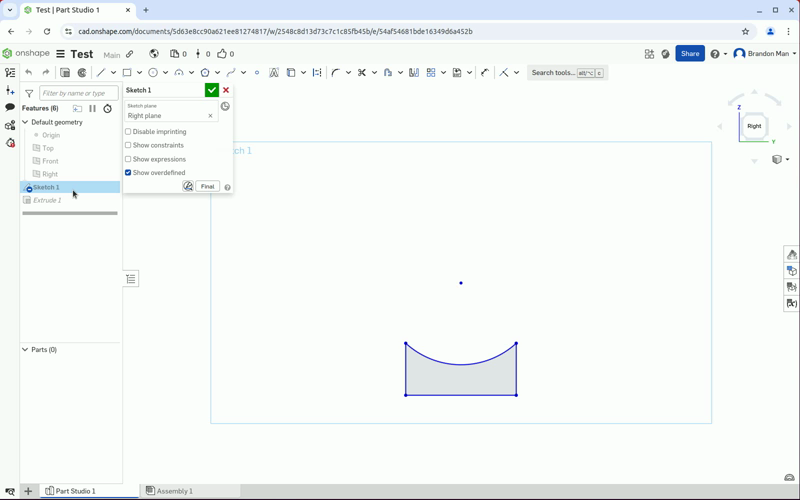
mouse_move(229, 92)
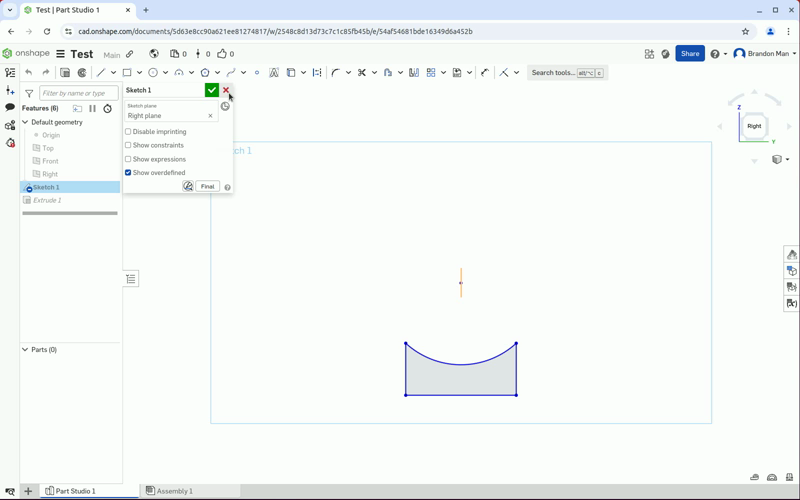
click(229, 92)
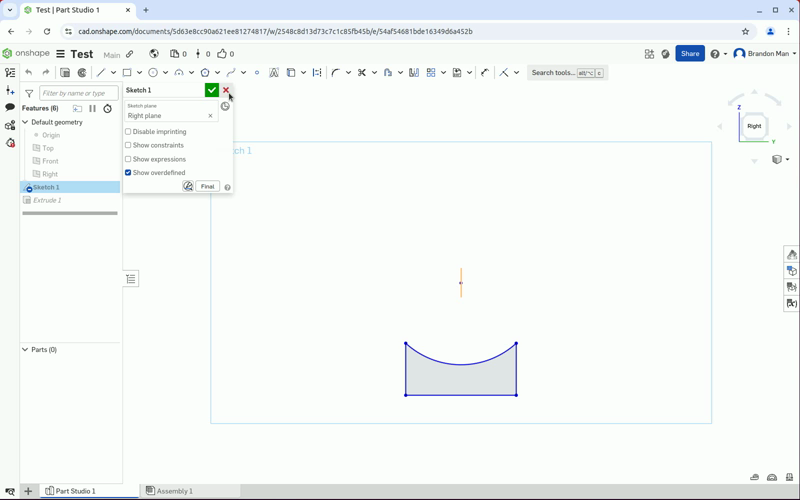
key(shift+s)
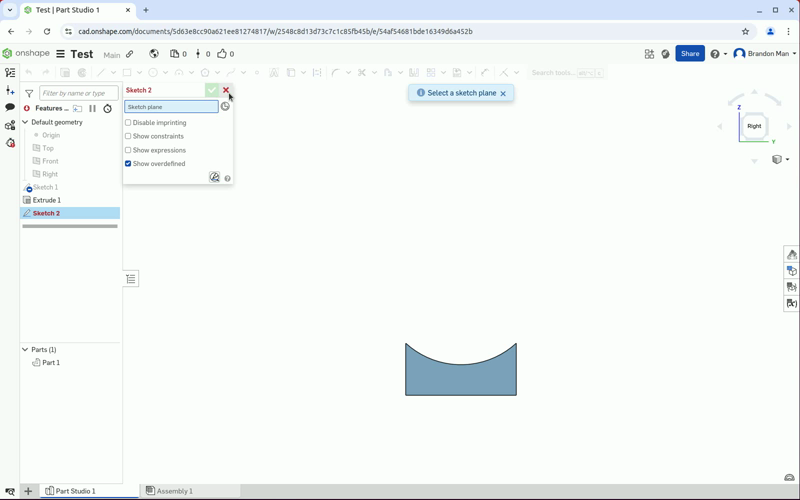
mouse_move(73, 176)
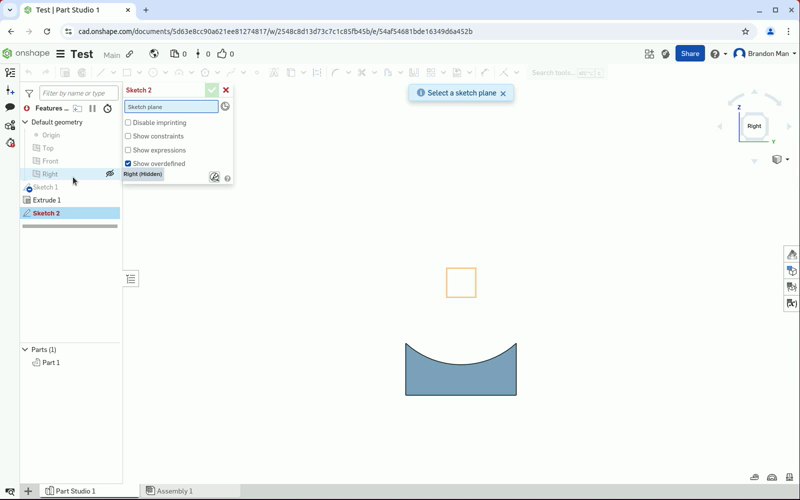
click(73, 176)
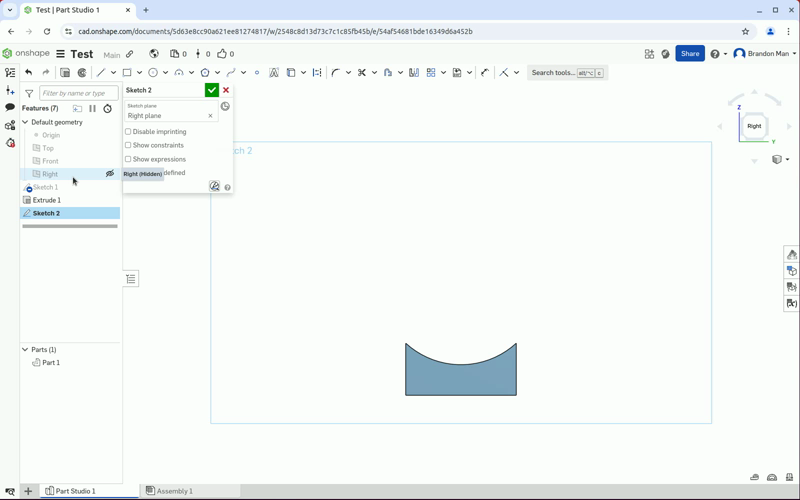
mouse_move(73, 352)
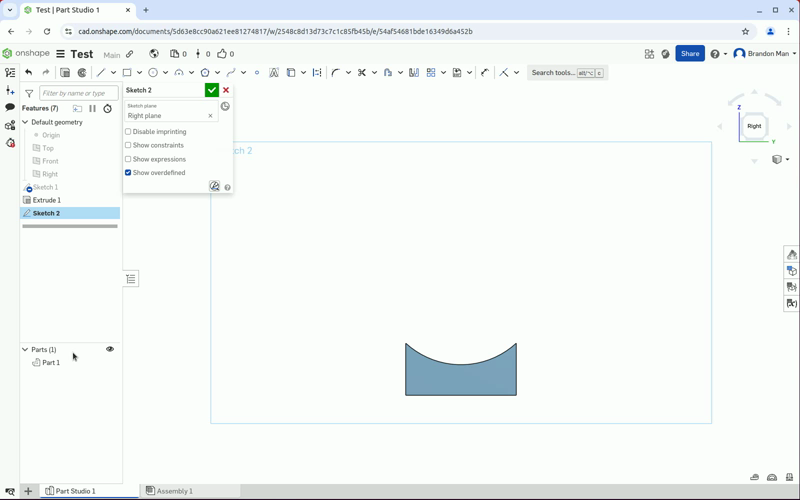
key(y)
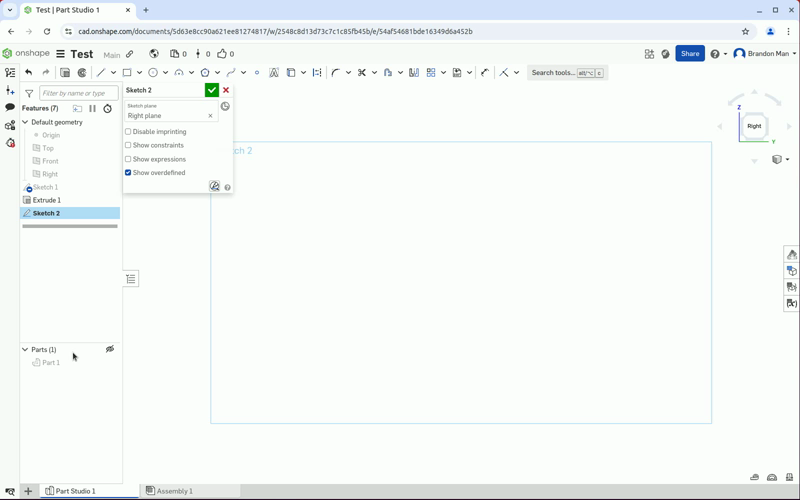
key(a)
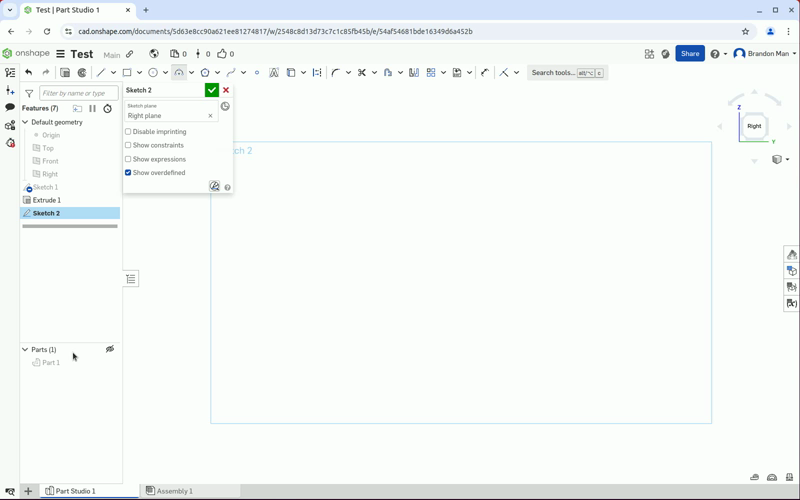
key_down(shift)
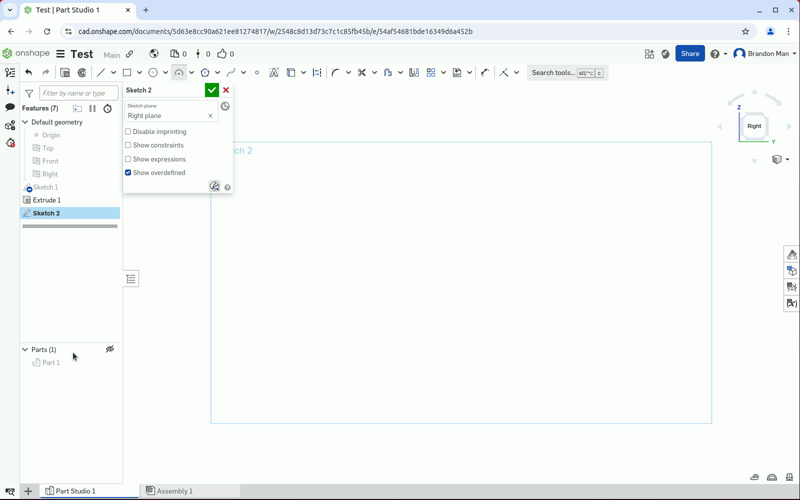
mouse_move(395, 332)
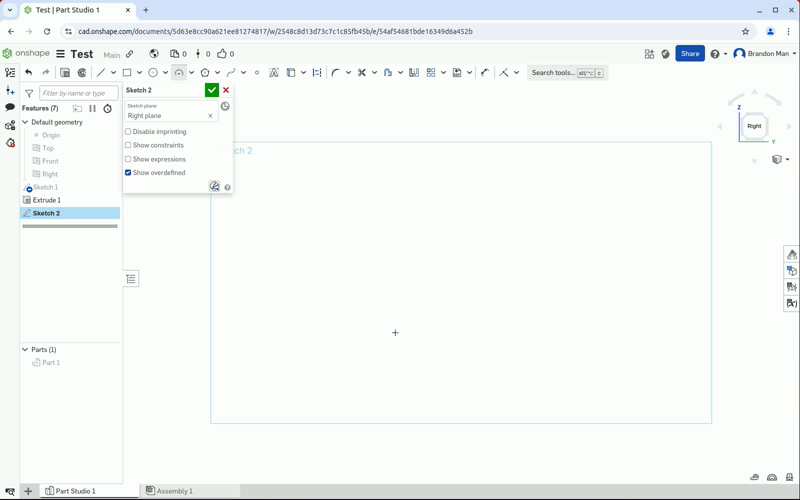
click(395, 332)
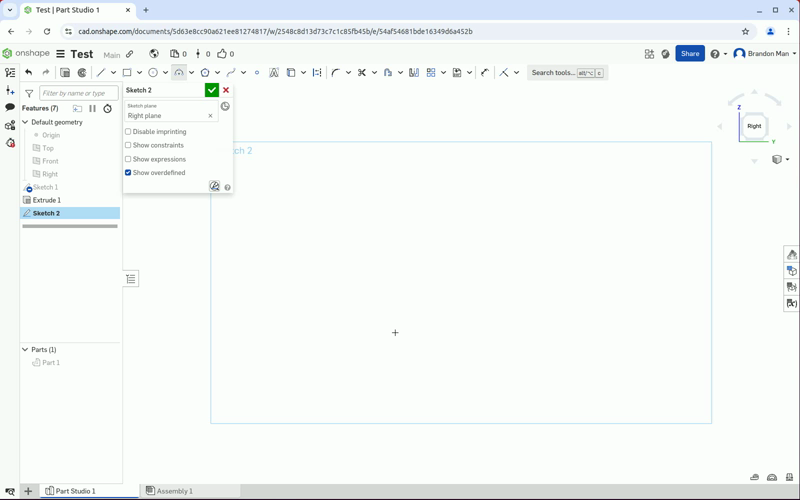
key_up(shift)
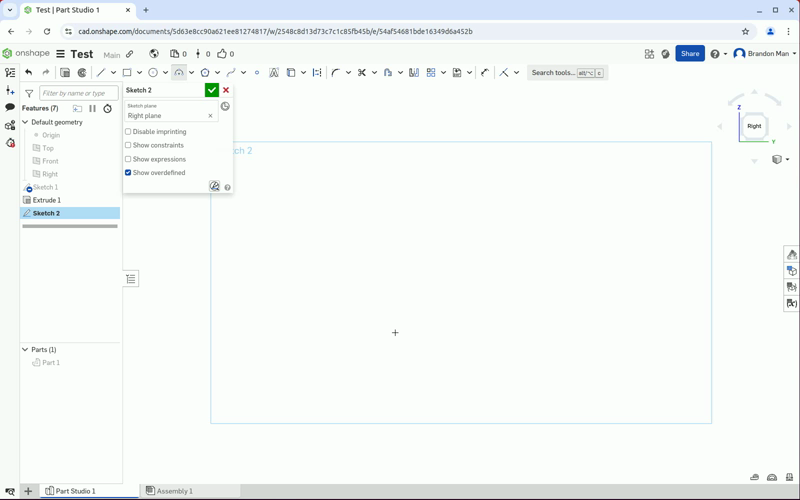
key_down(shift)
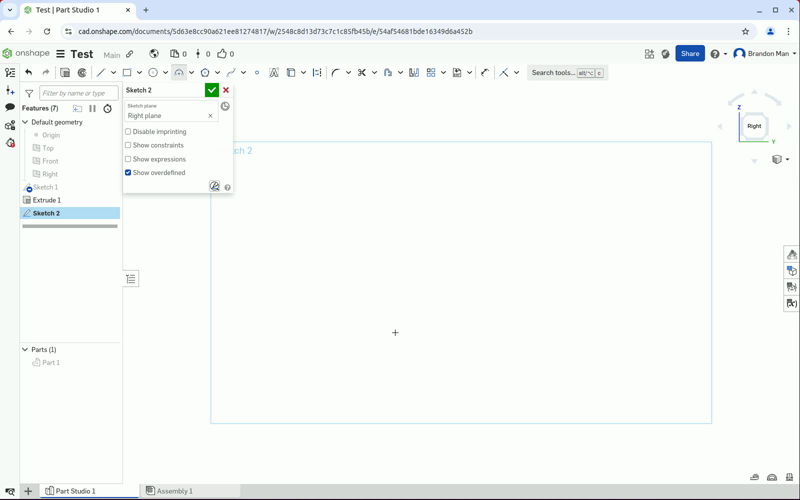
mouse_move(526, 332)
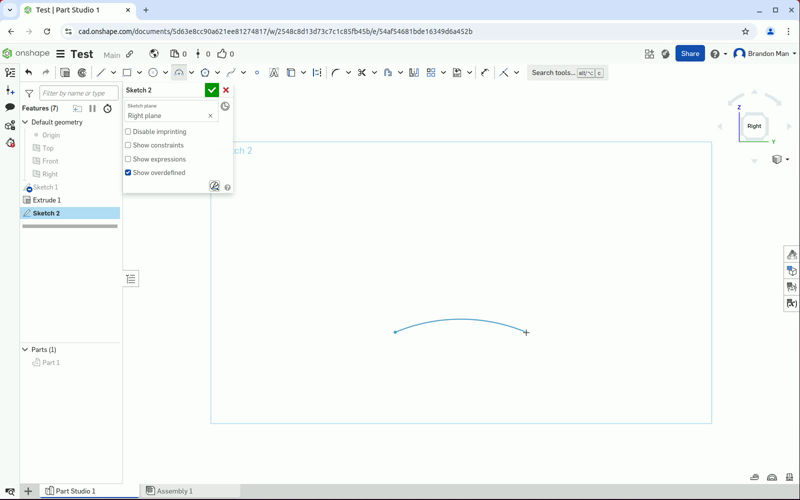
click(526, 332)
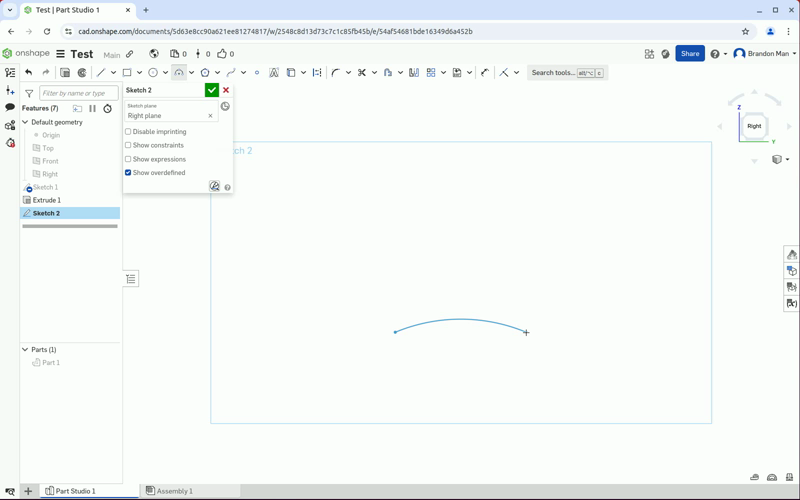
mouse_move(460, 365)
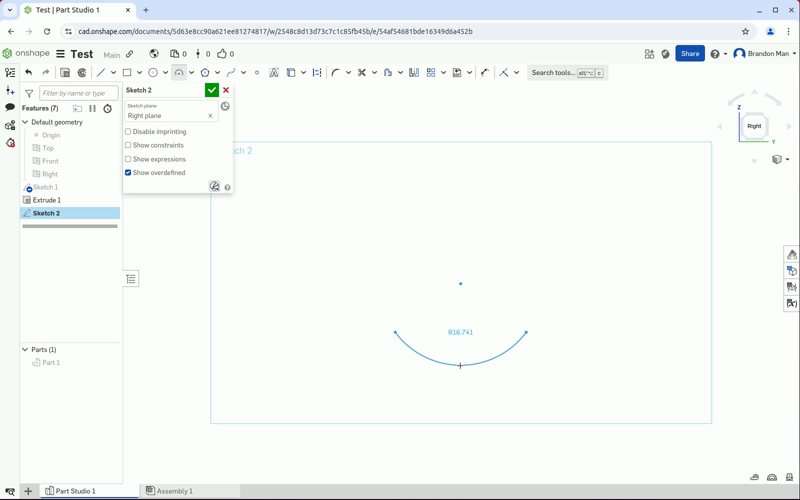
click(460, 365)
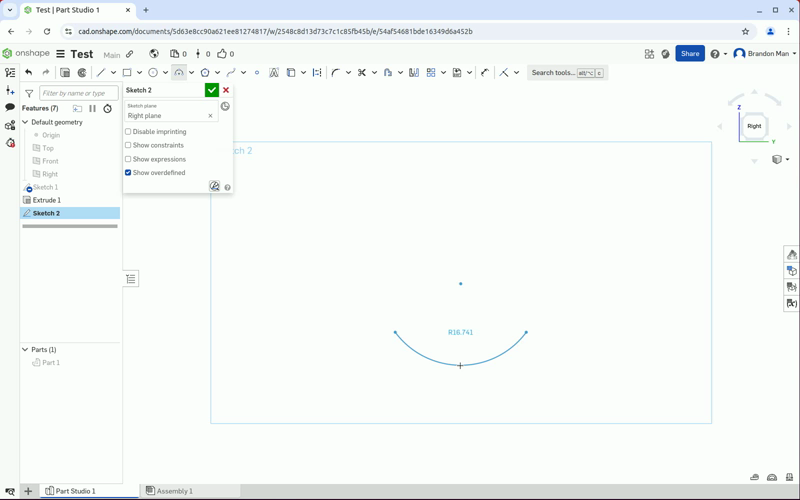
key_up(shift)
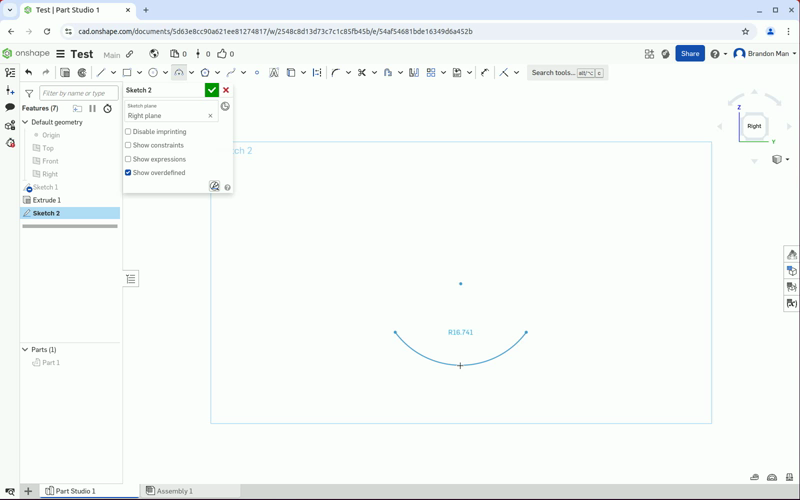
key(esc)
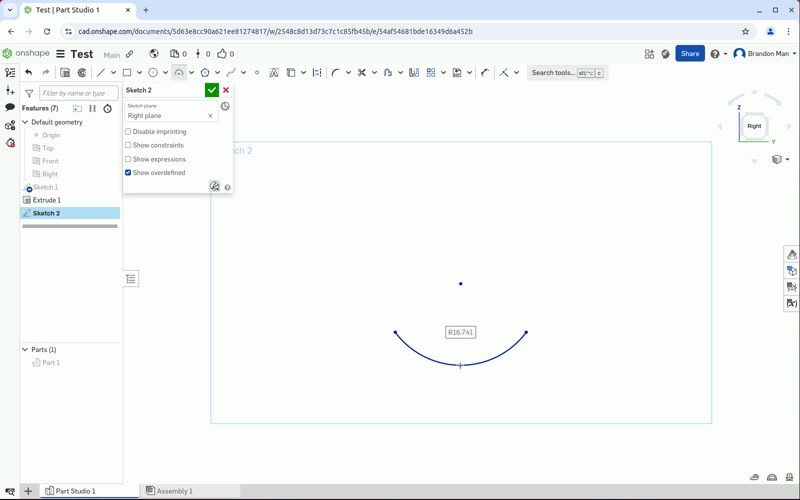
key(l)
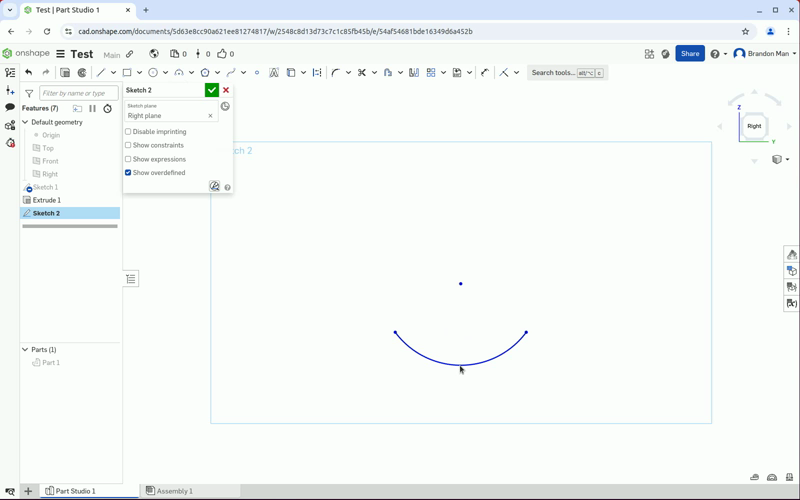
mouse_move(526, 332)
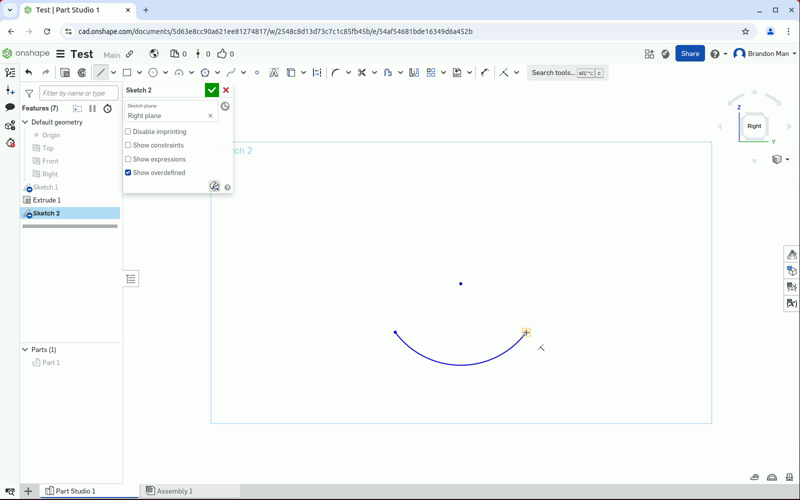
click(526, 332)
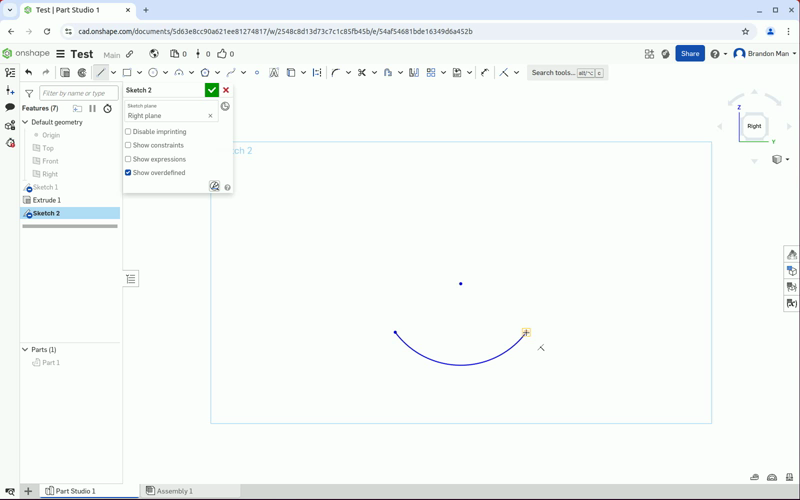
key_down(shift)
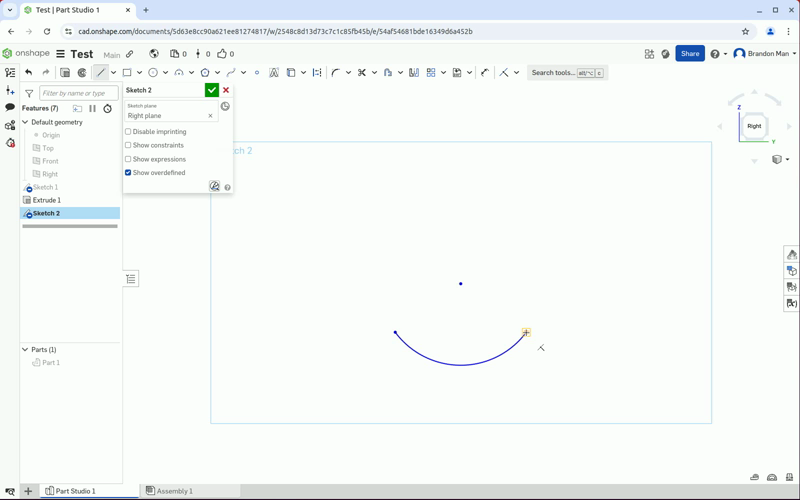
mouse_move(526, 234)
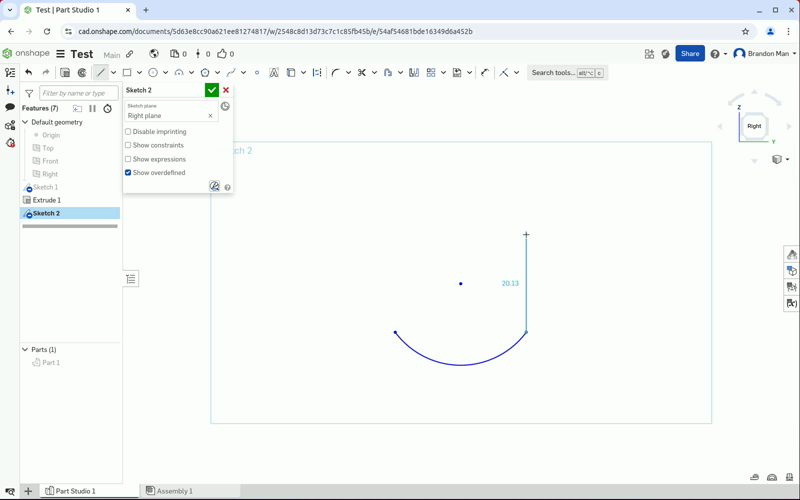
click(526, 234)
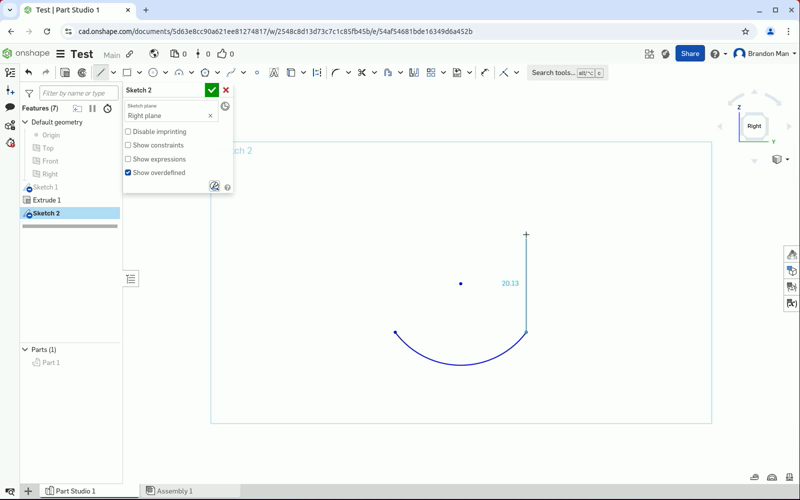
key_up(shift)
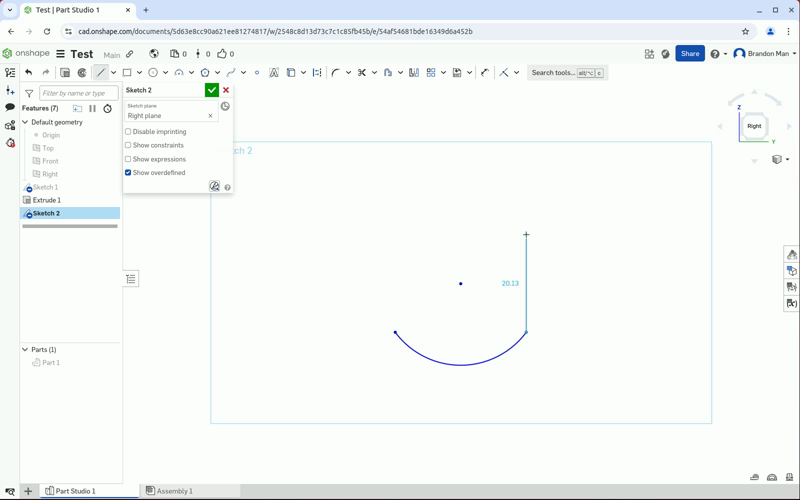
key(esc)
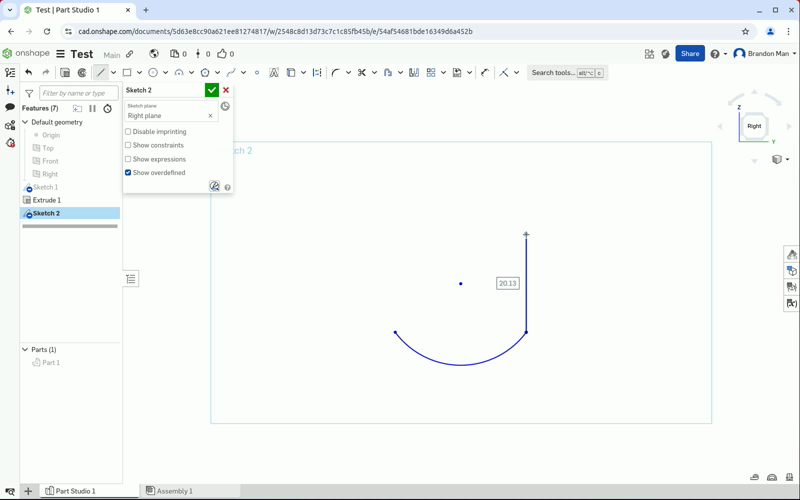
key(a)
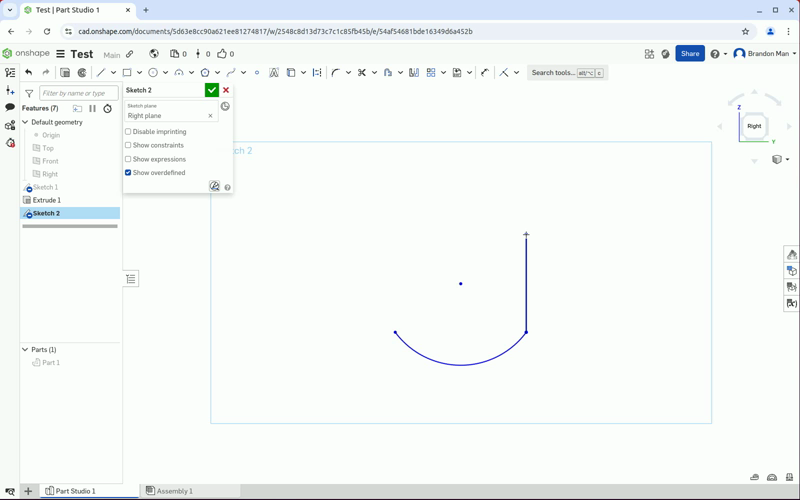
mouse_move(526, 234)
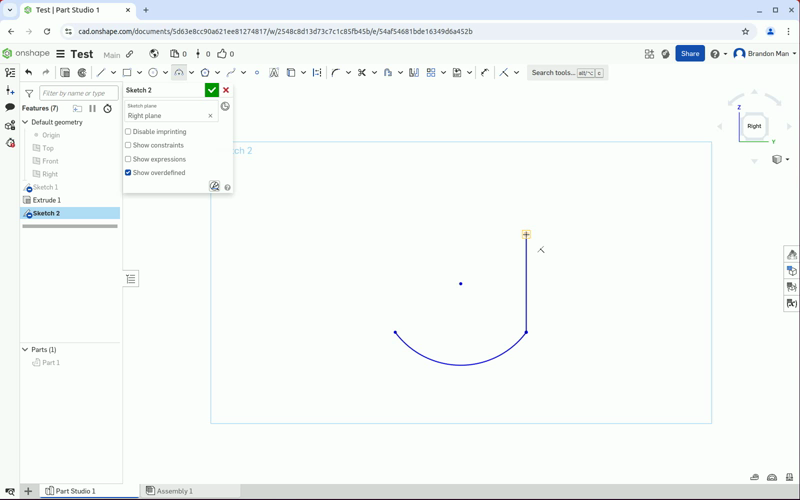
click(526, 234)
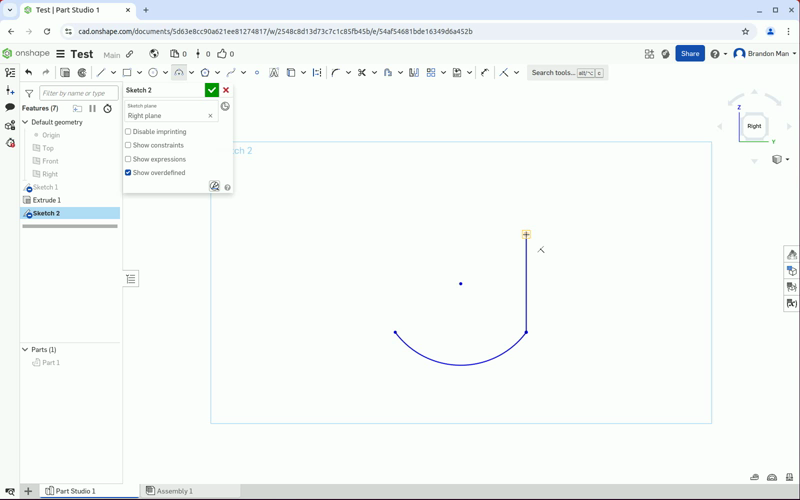
key_down(shift)
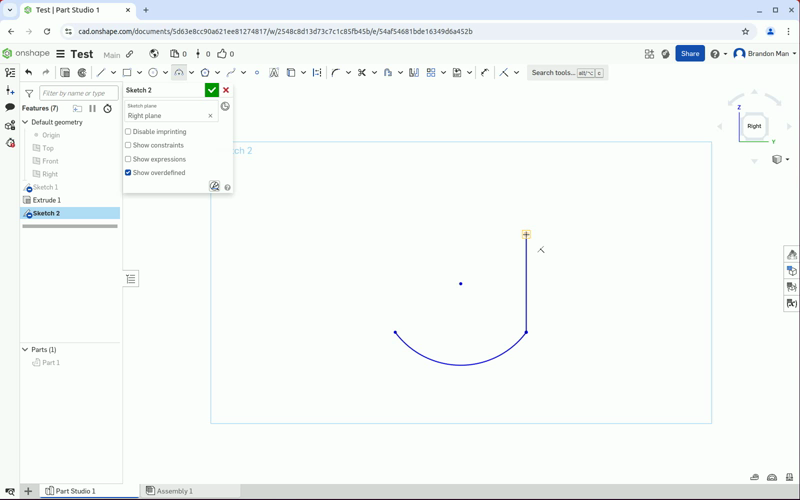
mouse_move(395, 234)
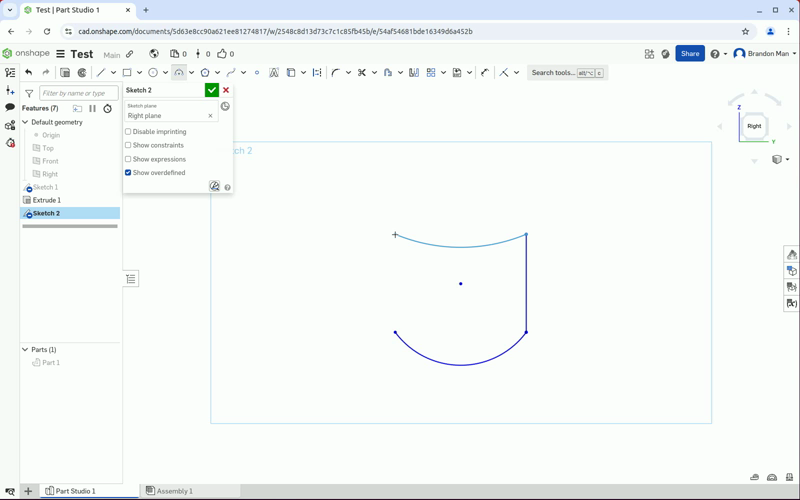
click(395, 234)
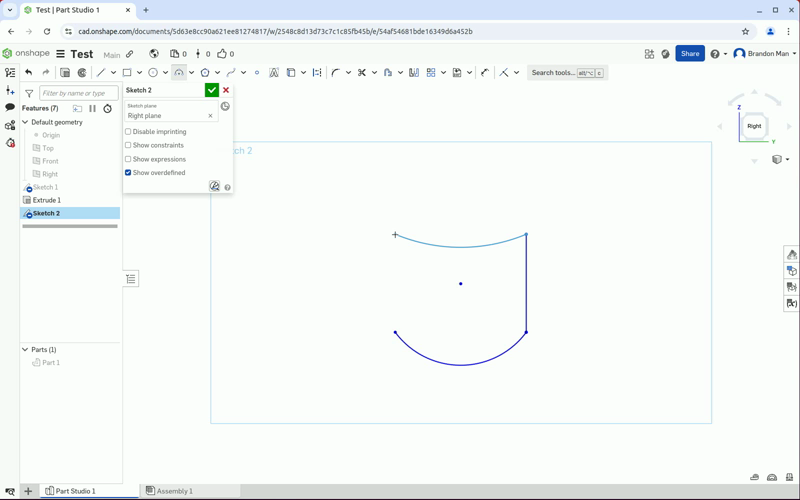
mouse_move(460, 201)
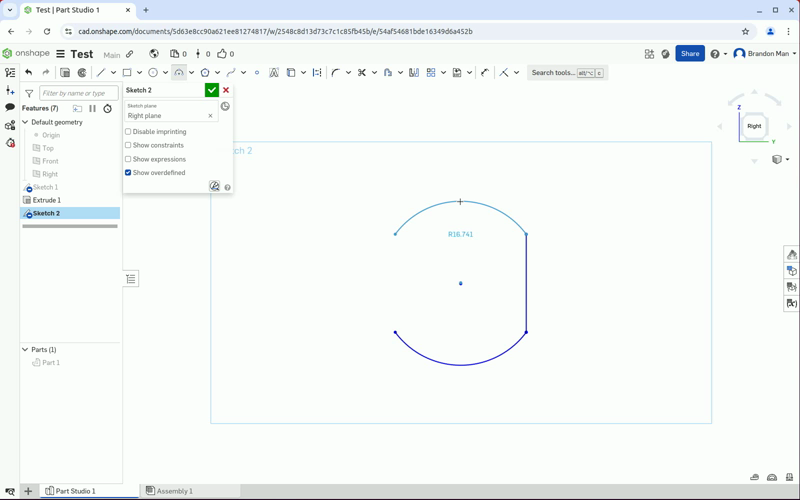
click(460, 201)
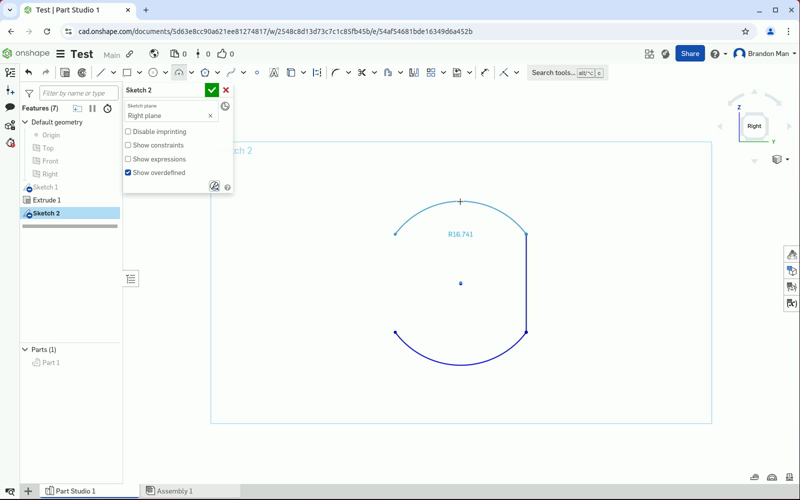
key_up(shift)
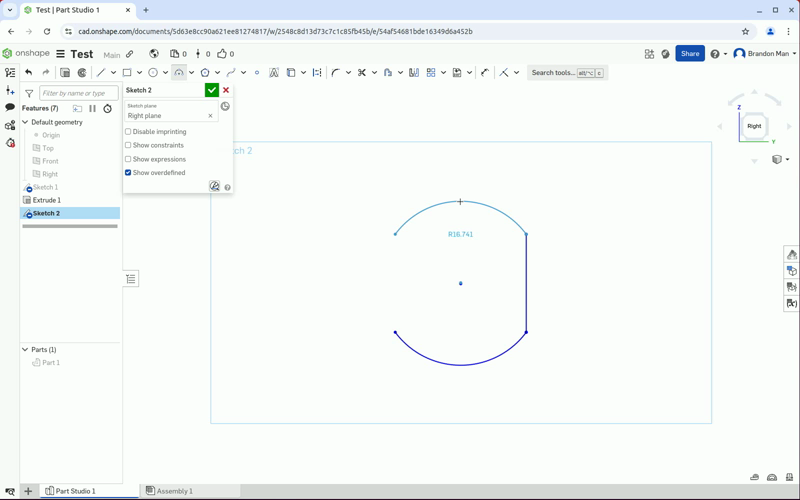
key(esc)
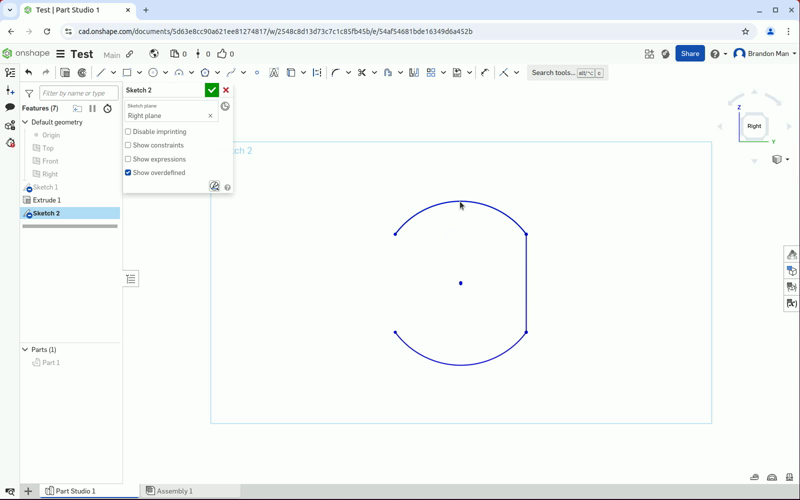
key(l)
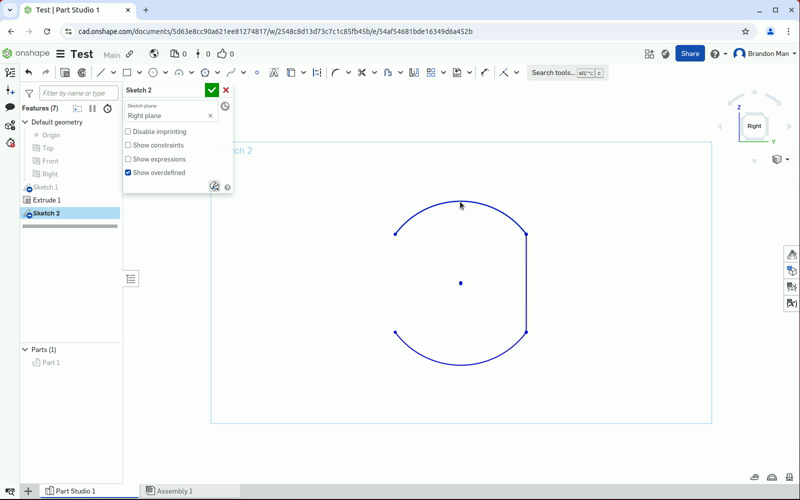
mouse_move(395, 234)
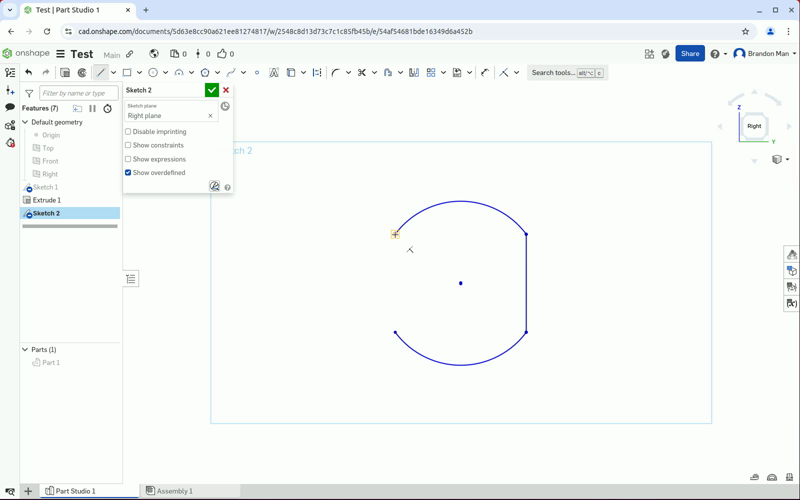
click(395, 234)
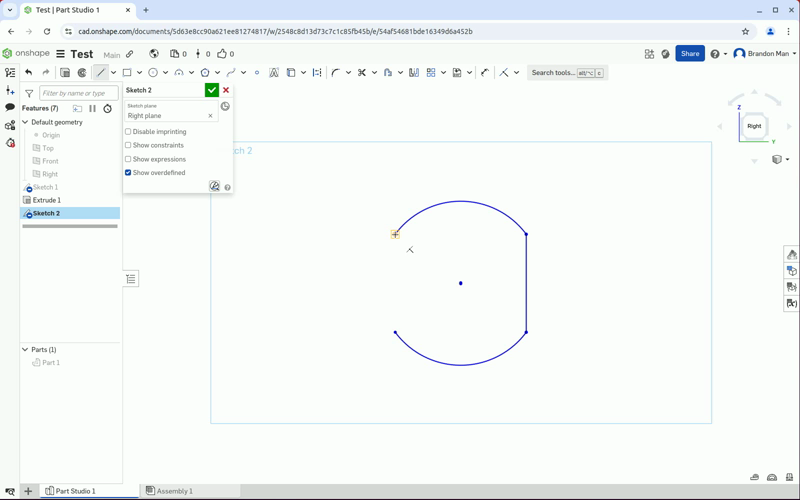
key_down(shift)
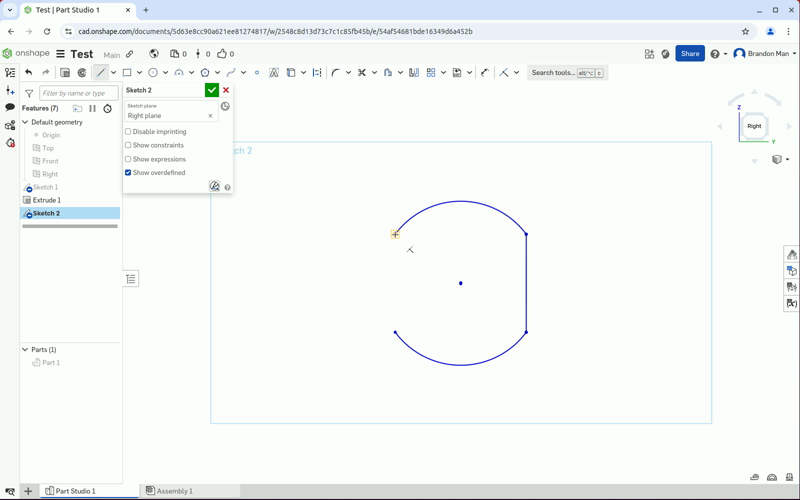
mouse_move(395, 332)
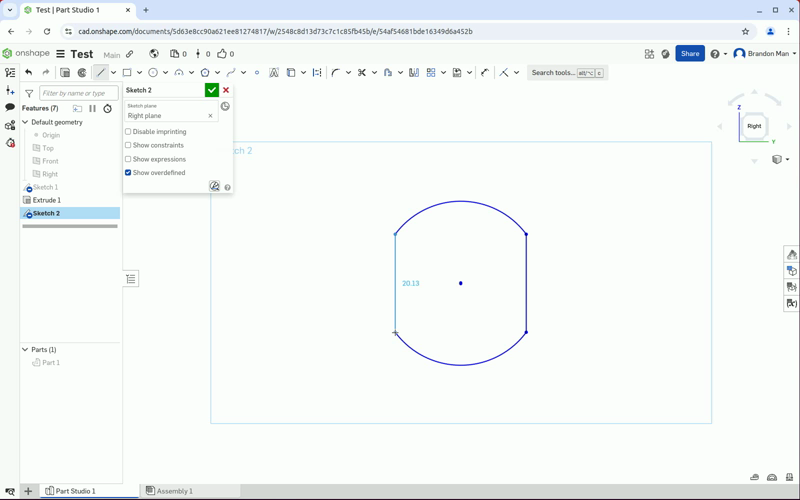
key_up(shift)
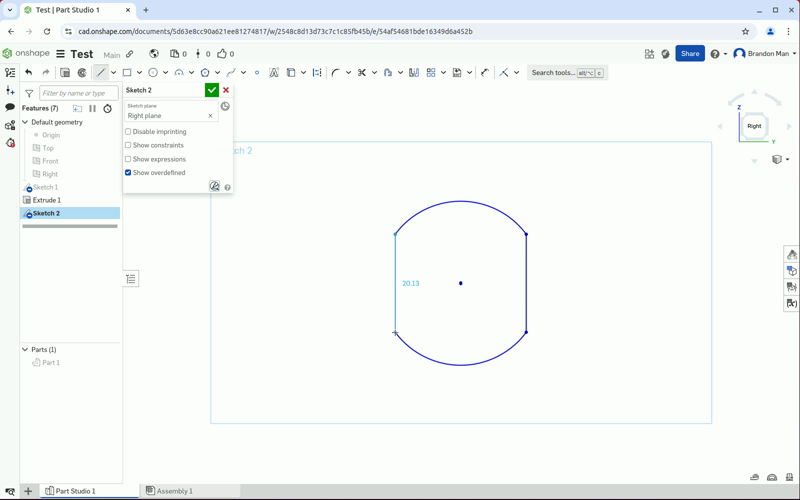
click(395, 332)
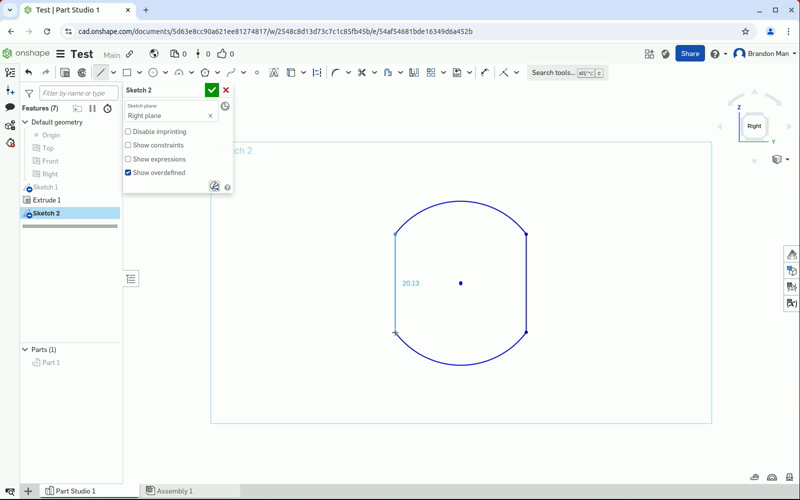
key(esc)
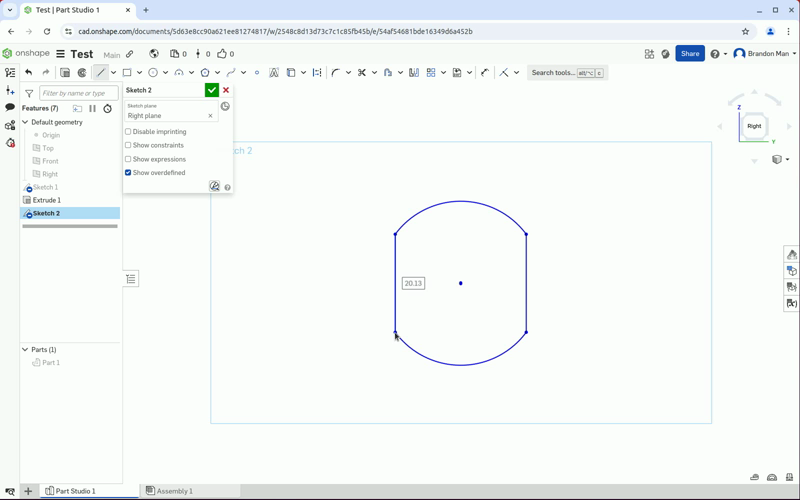
key(c)
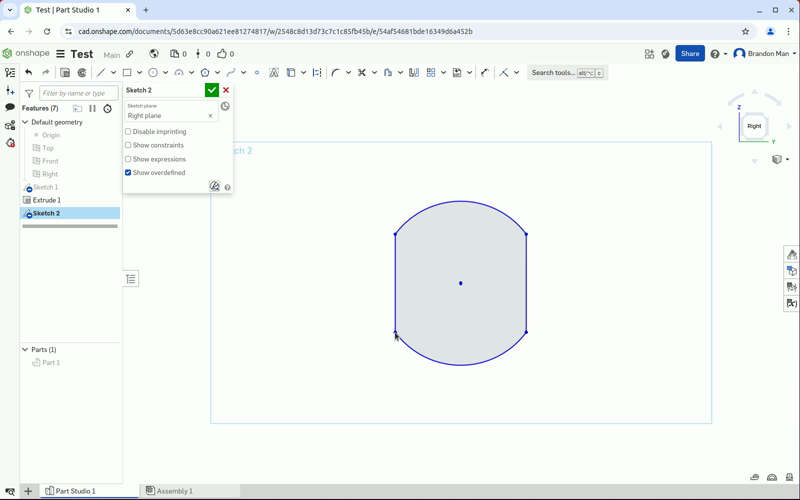
key_down(shift)
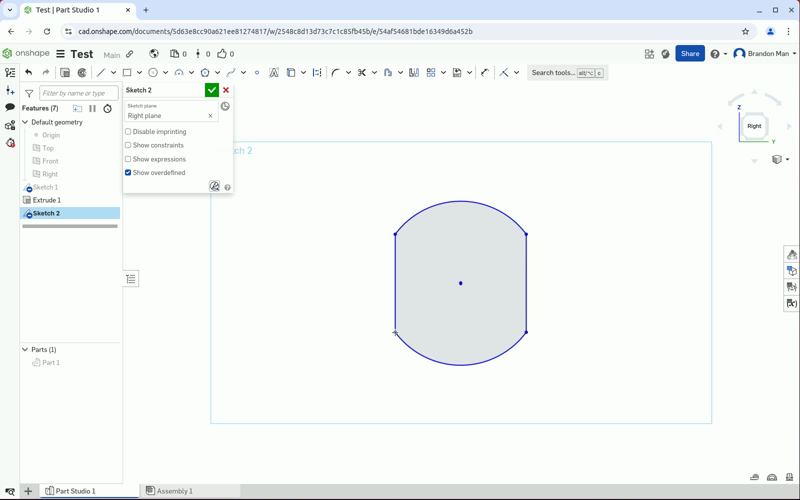
mouse_move(459, 282)
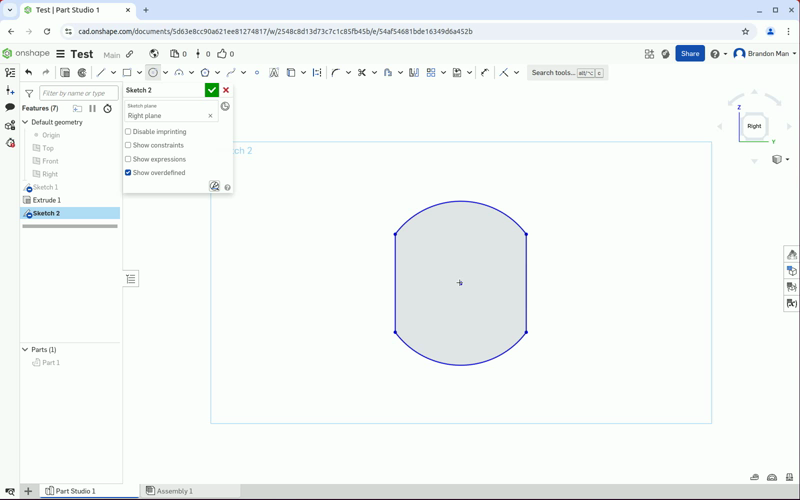
scroll(6)
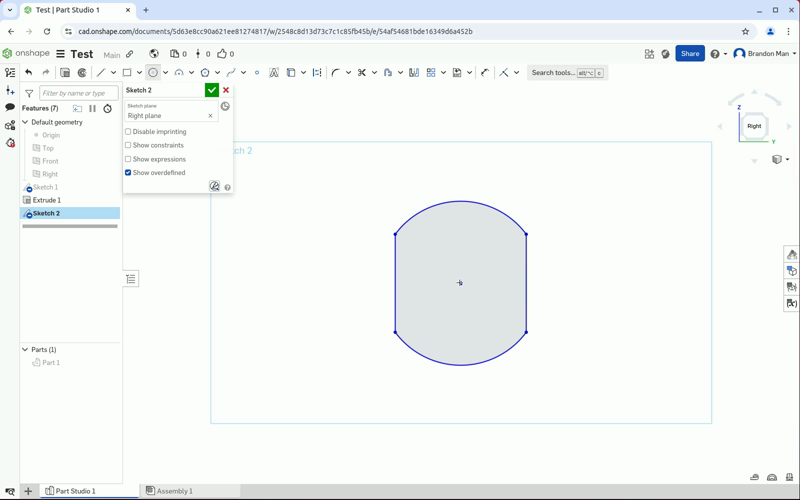
scroll(6)
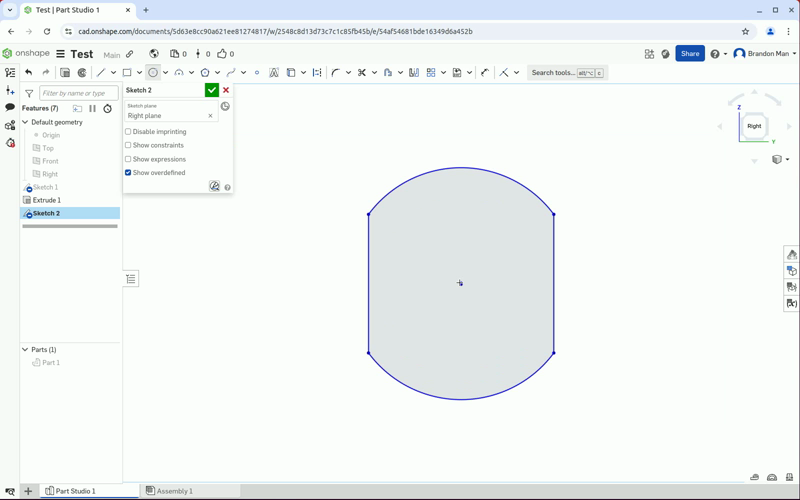
scroll(6)
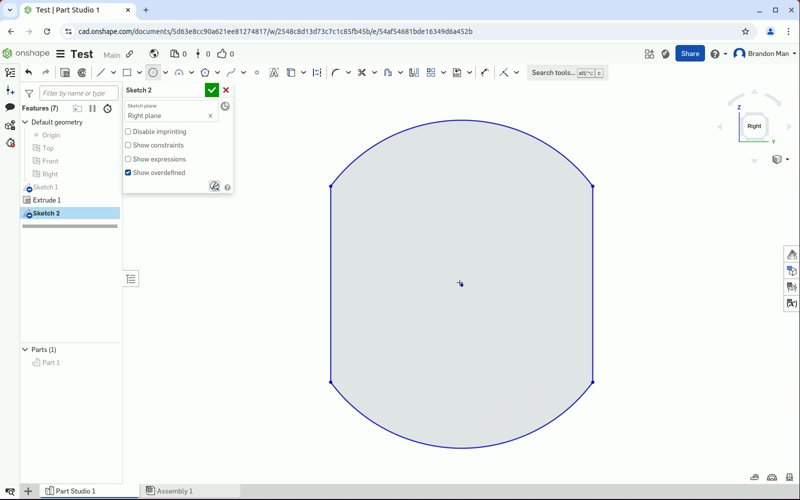
scroll(6)
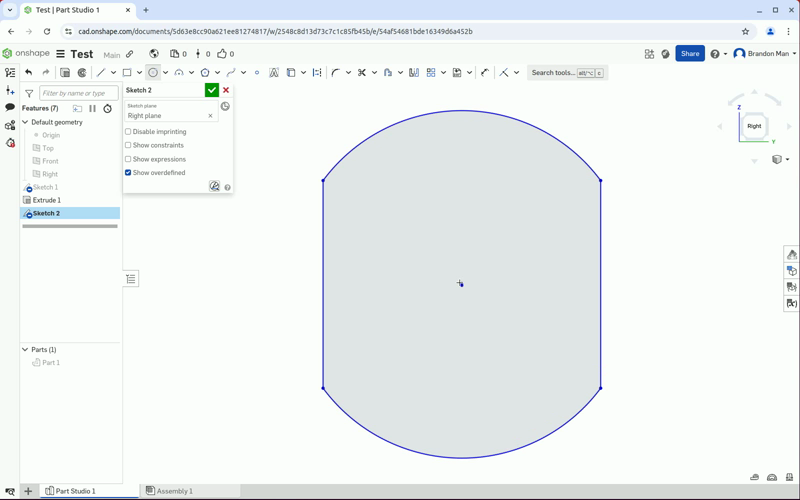
scroll(6)
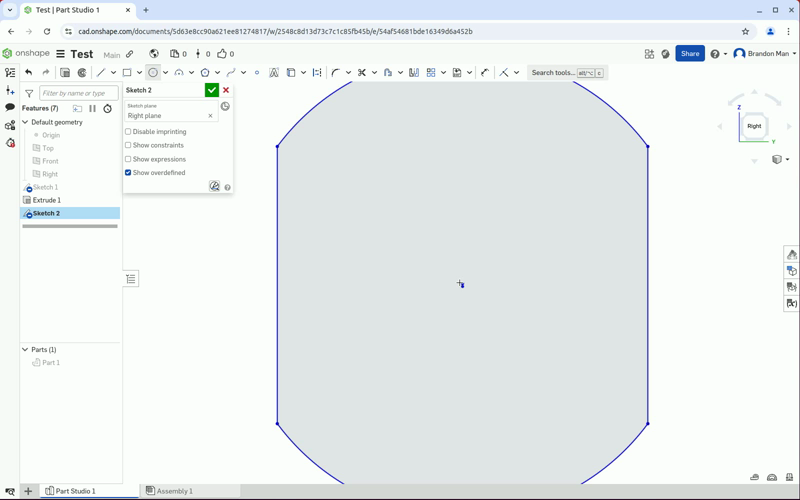
scroll(6)
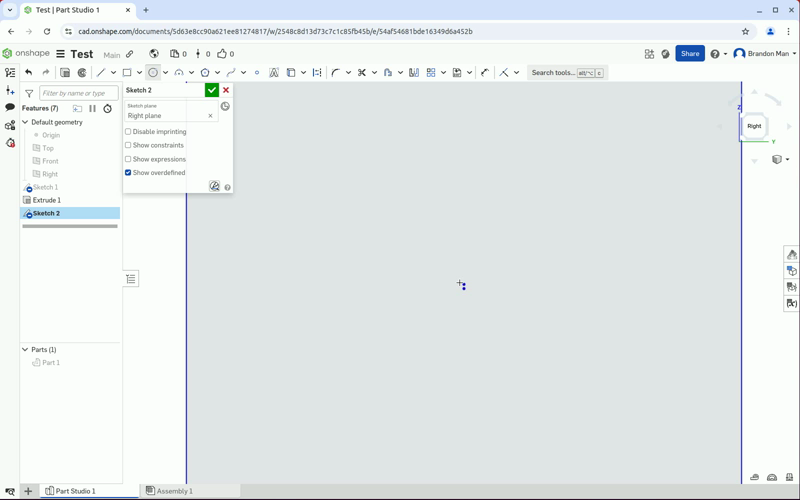
scroll(6)
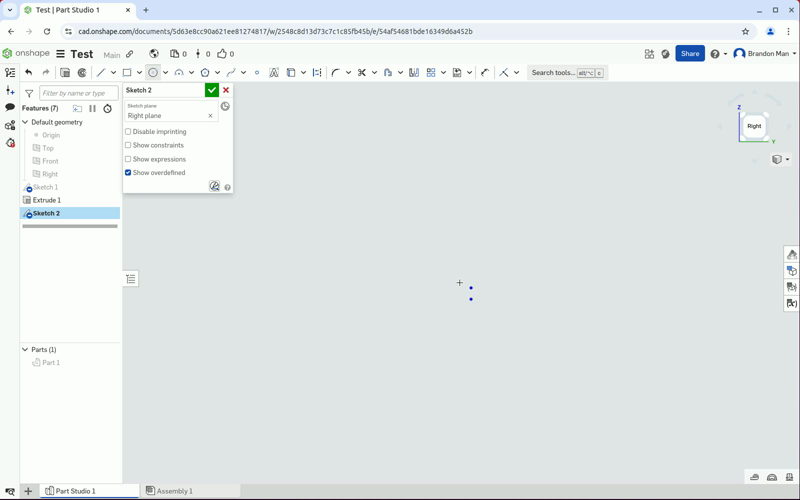
click(459, 282)
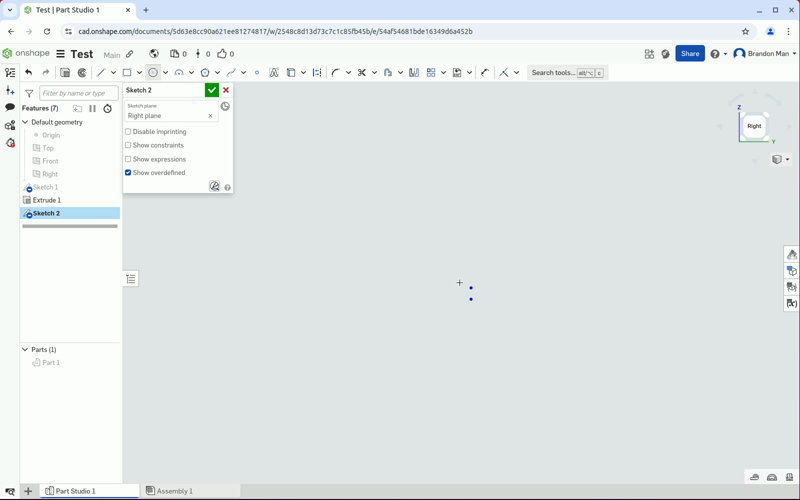
scroll(-6)
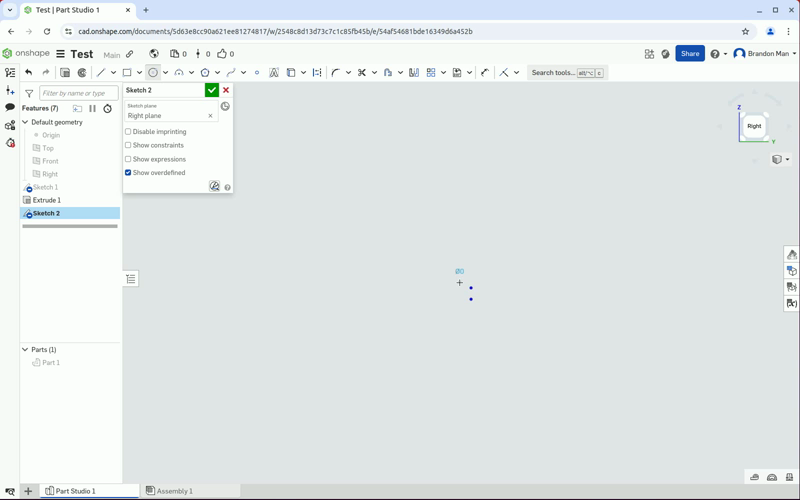
scroll(-6)
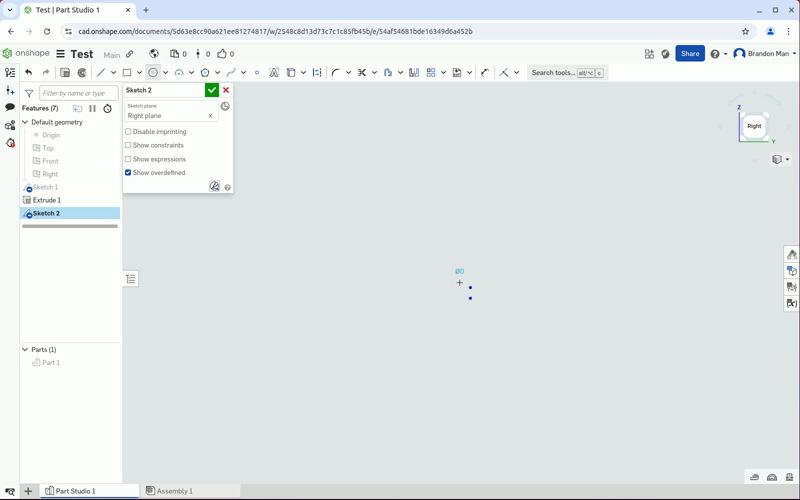
scroll(-6)
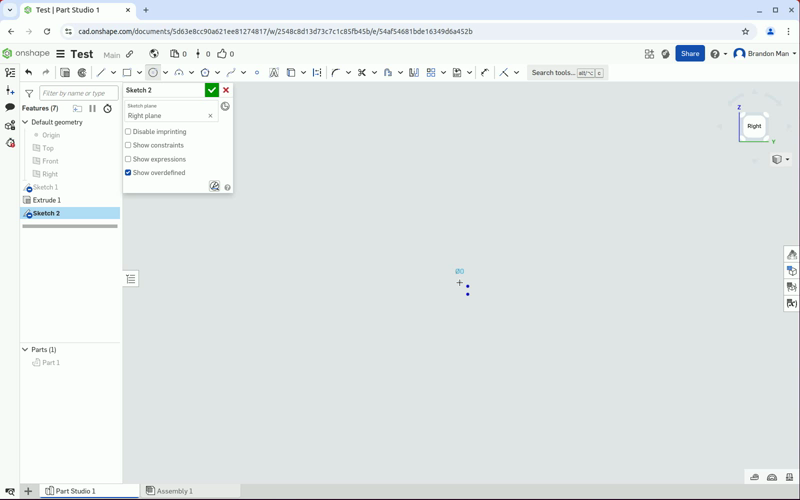
scroll(-6)
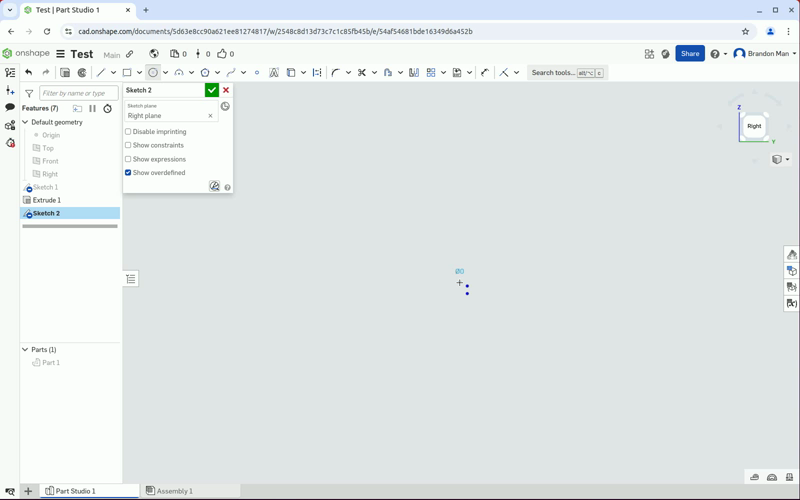
scroll(-6)
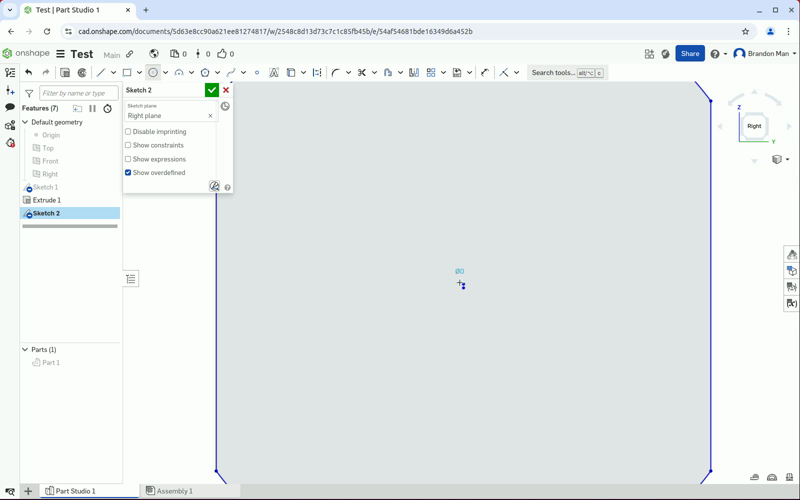
scroll(-6)
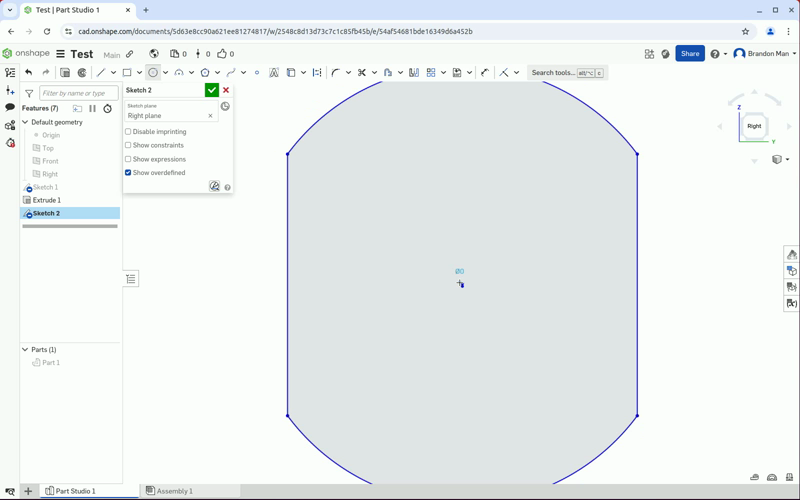
scroll(-6)
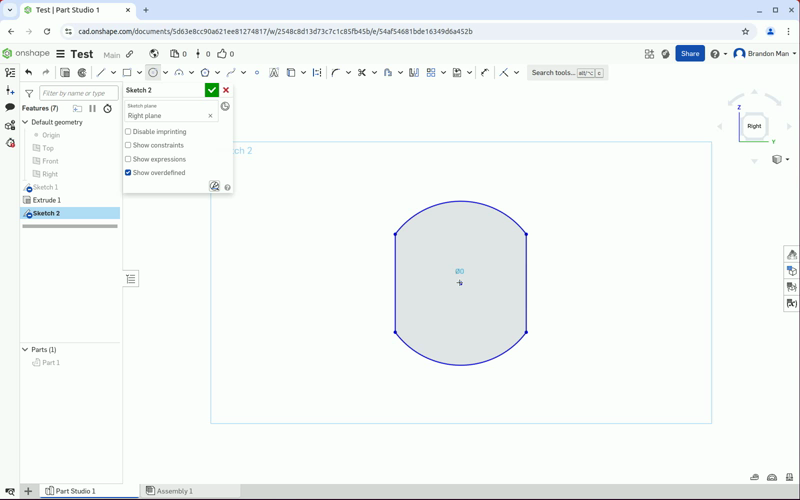
key_up(shift)
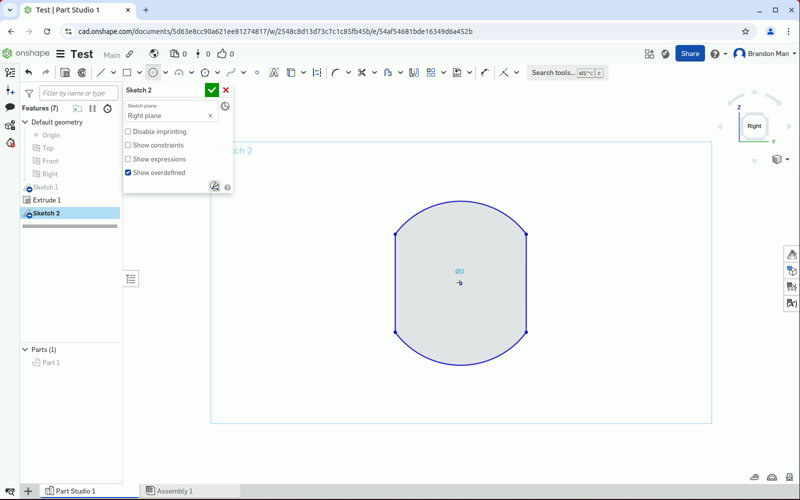
mouse_move(489, 282)
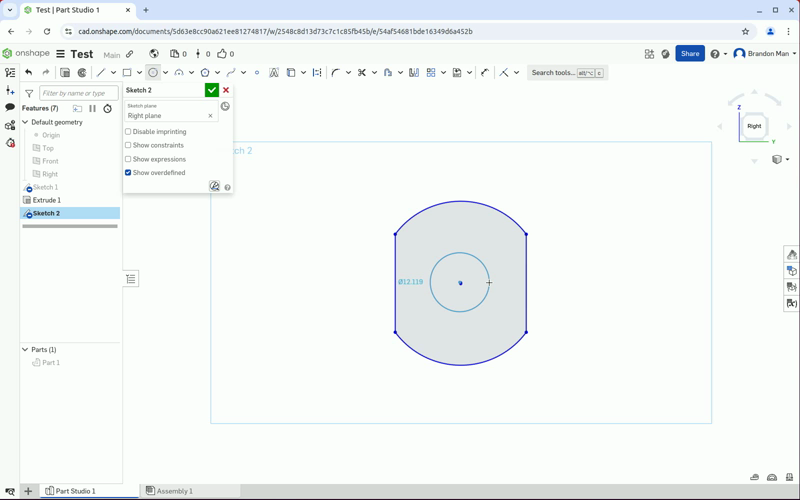
click(489, 282)
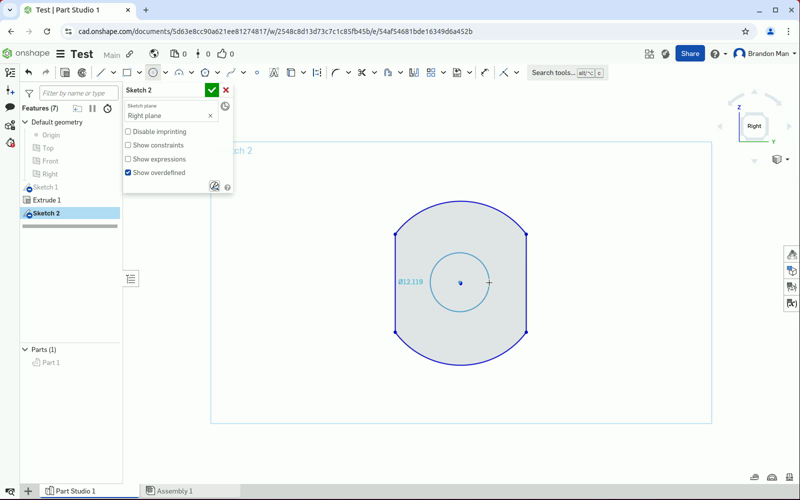
key(esc)
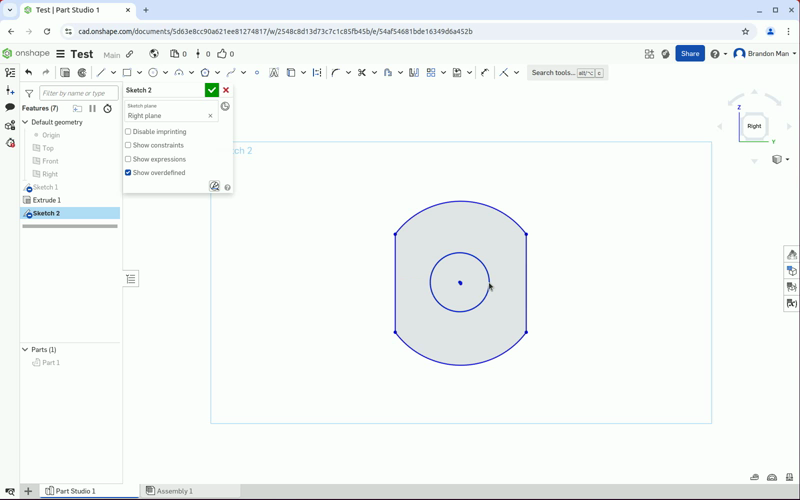
mouse_move(492, 306)
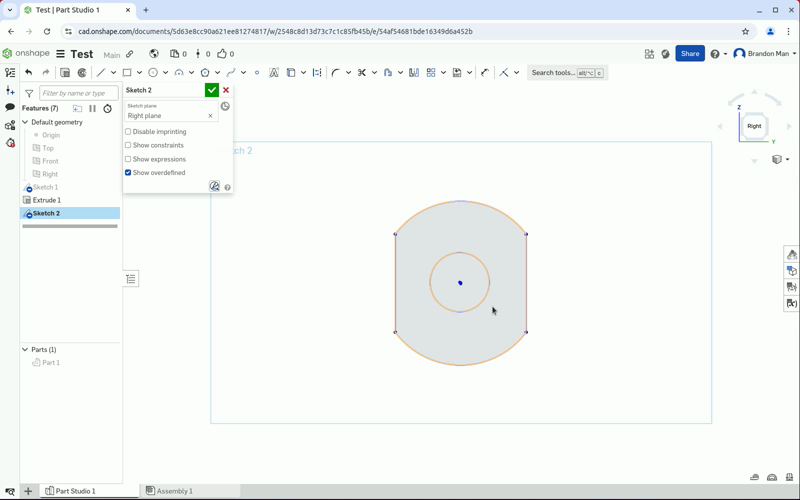
click(492, 306)
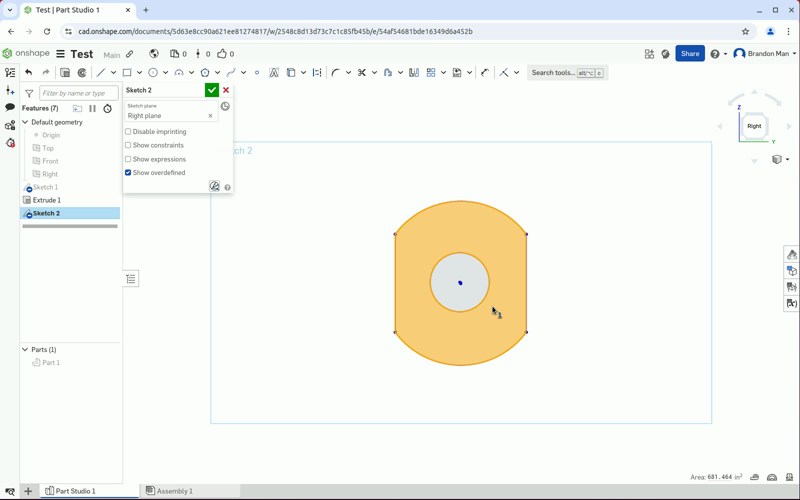
mouse_move(73, 352)
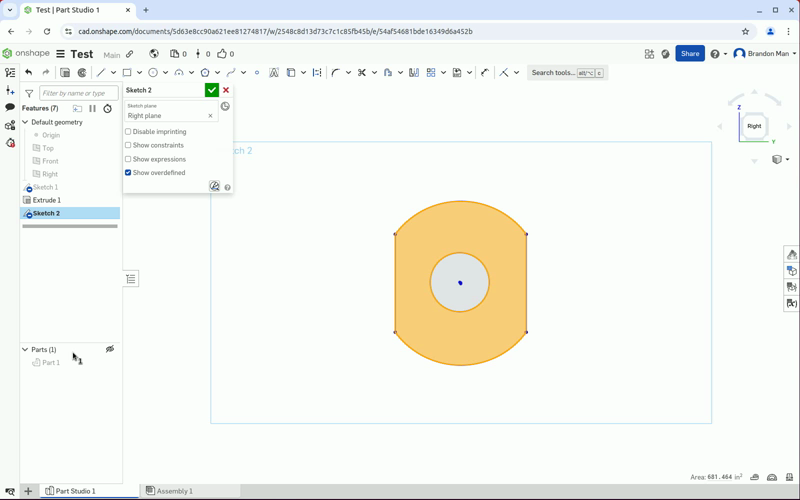
key(shift+y)
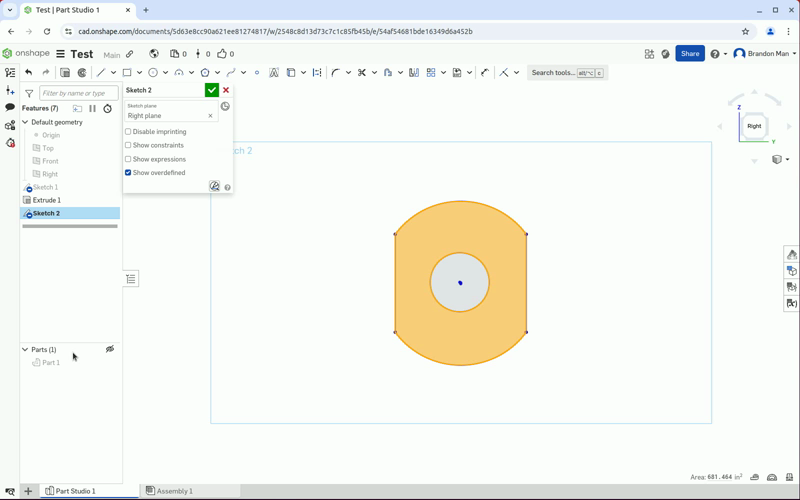
key(shift+e)
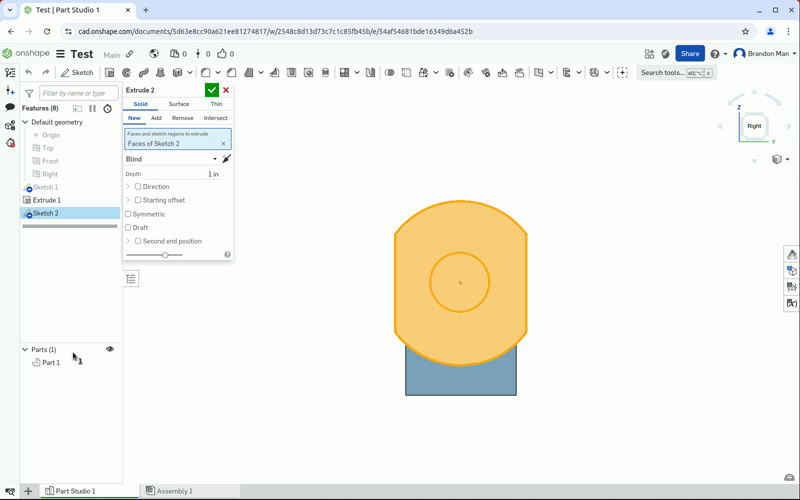
mouse_move(143, 106)
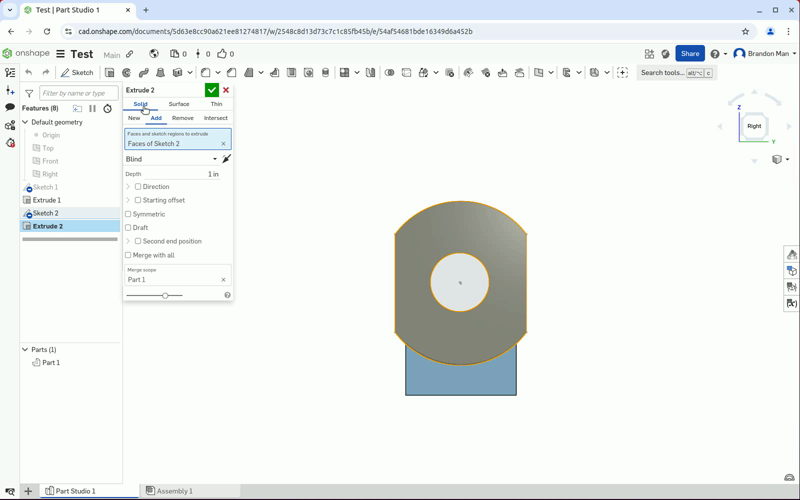
click(143, 106)
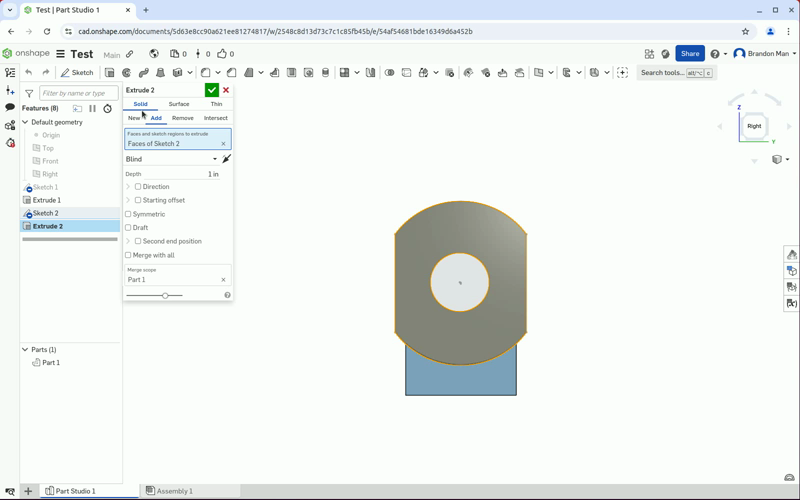
mouse_move(137, 120)
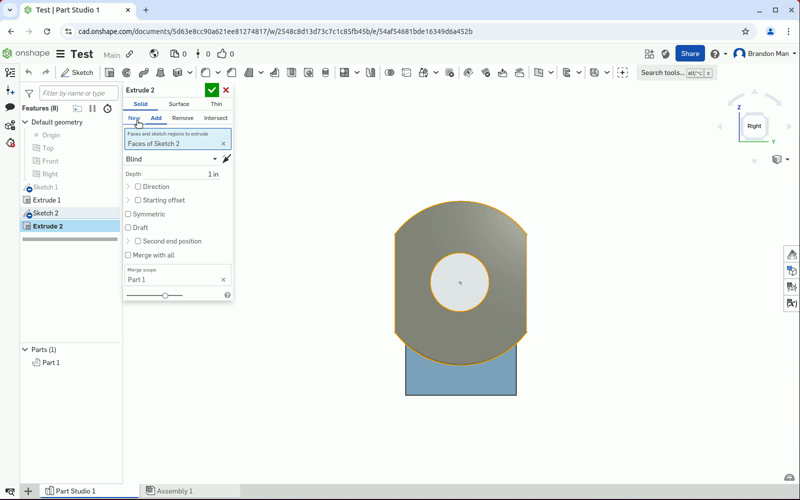
click(137, 120)
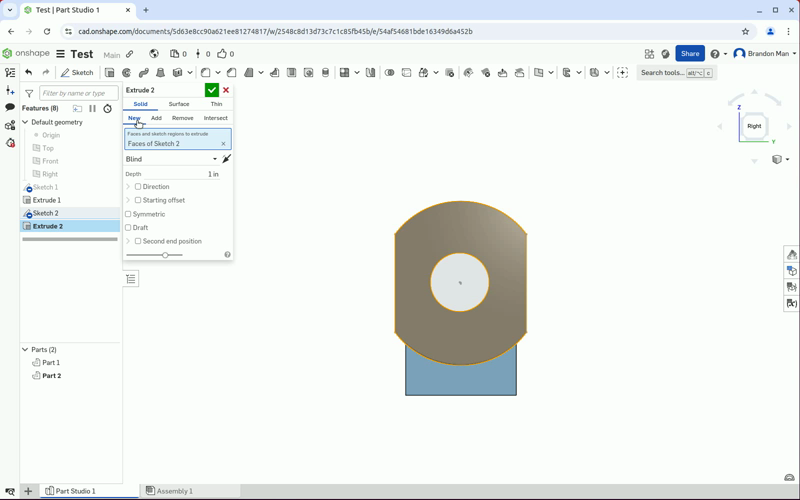
key(tab, 4)
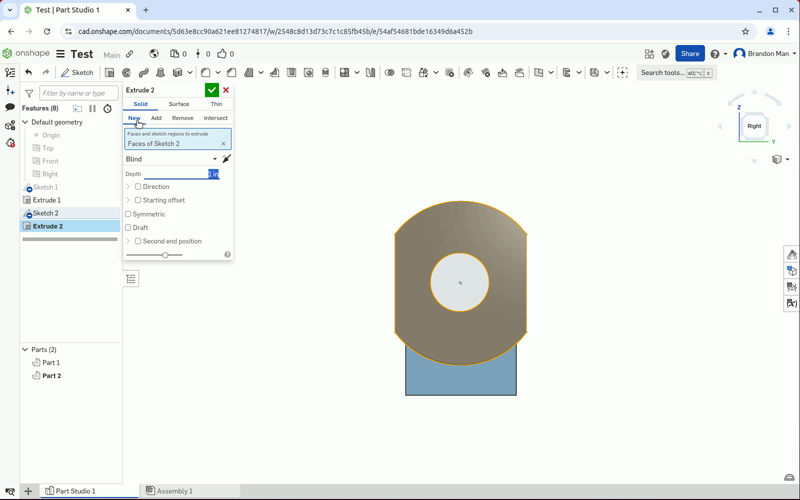
text(13.48)
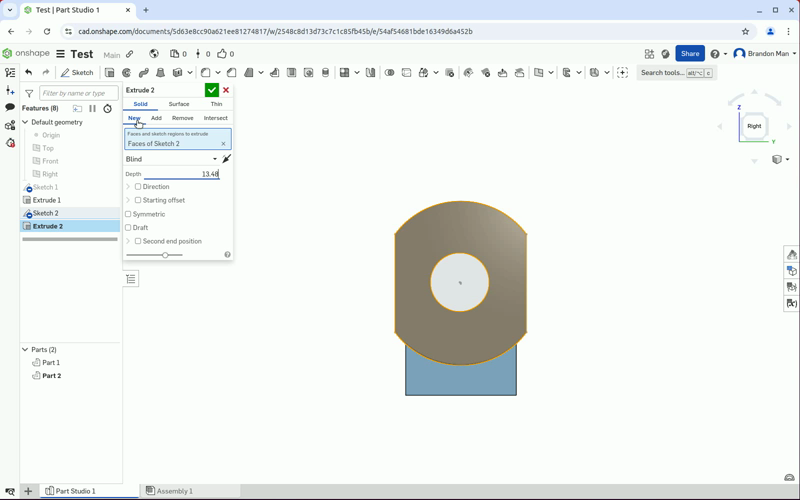
key(enter)
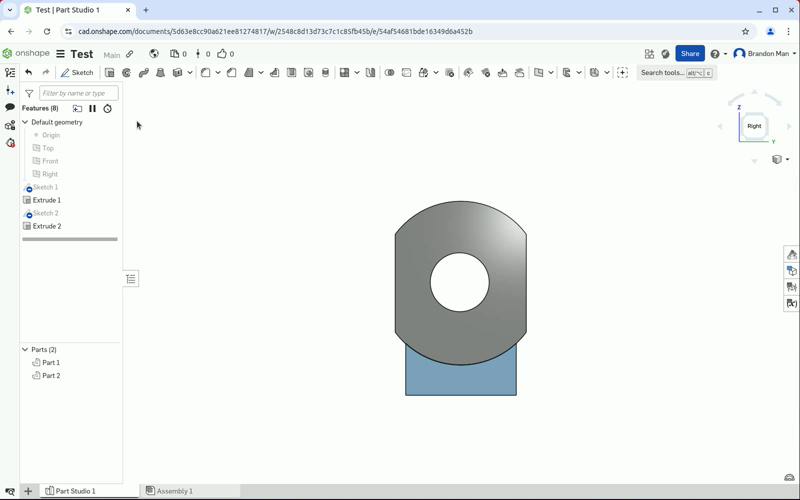
key(shift+h)
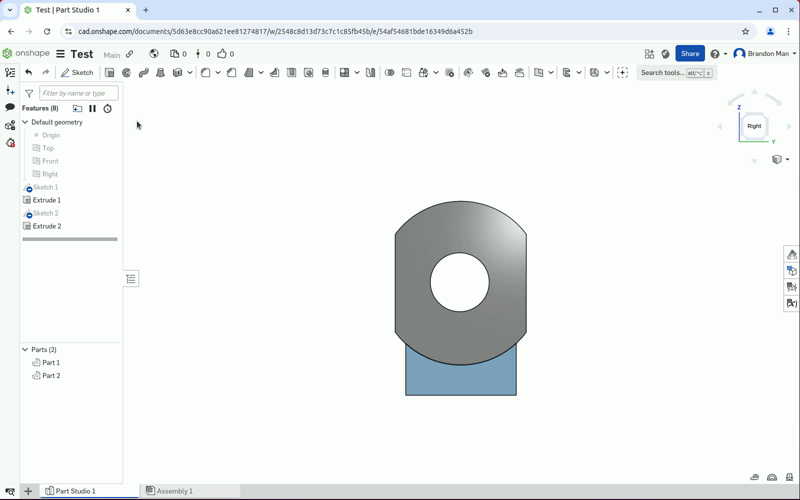
key(shift+h)
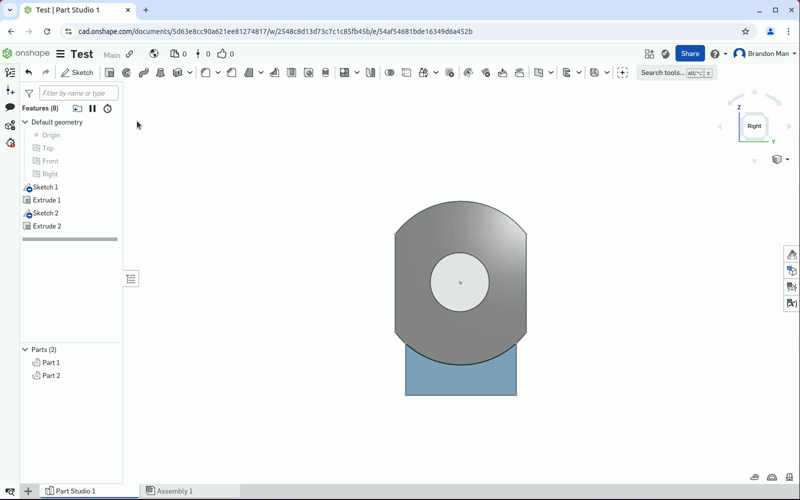
key(shift+7)
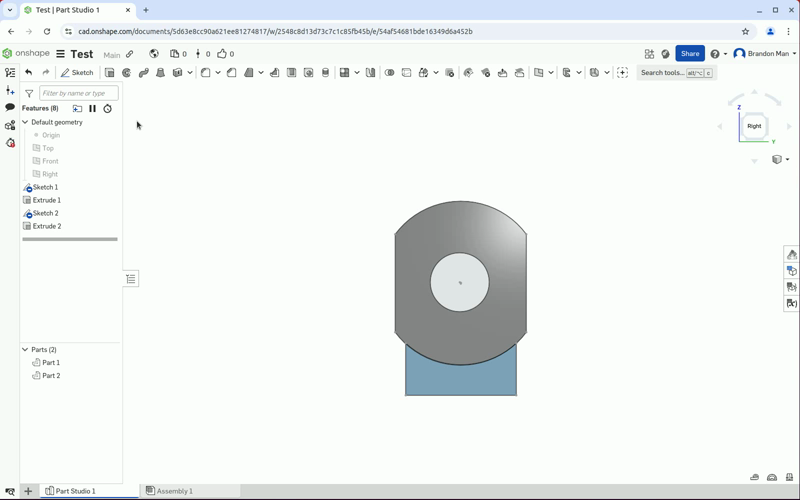
key(right, 2)
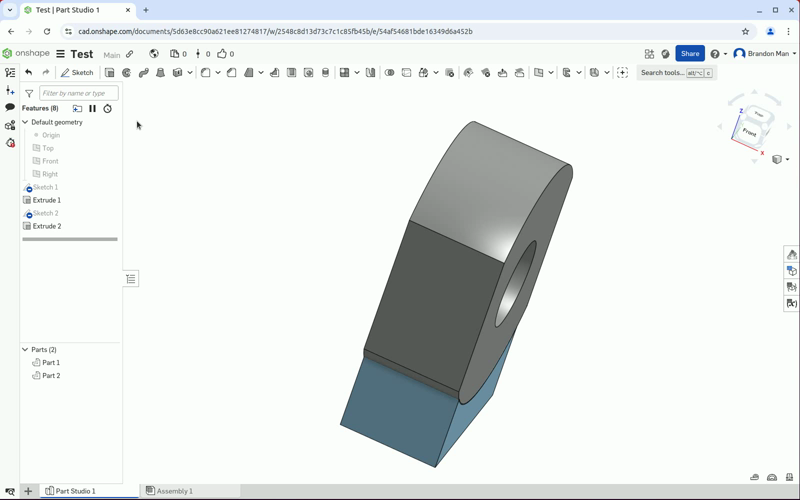
key(down, 2)
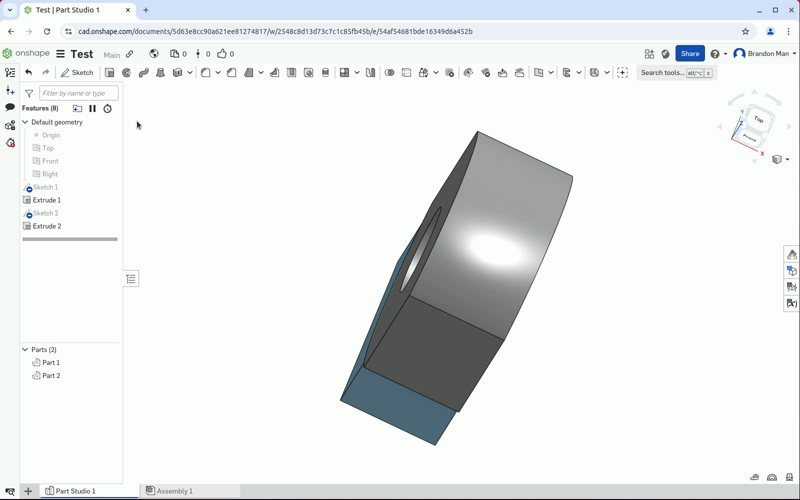
key(up, 2)
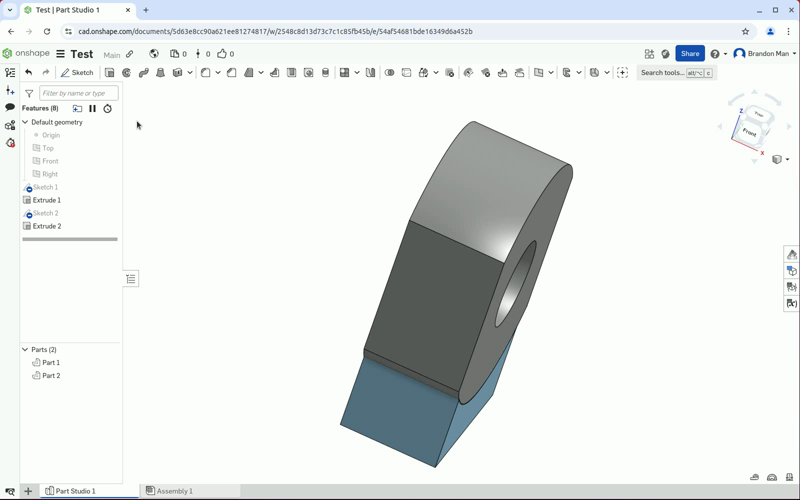
key(left, 2)
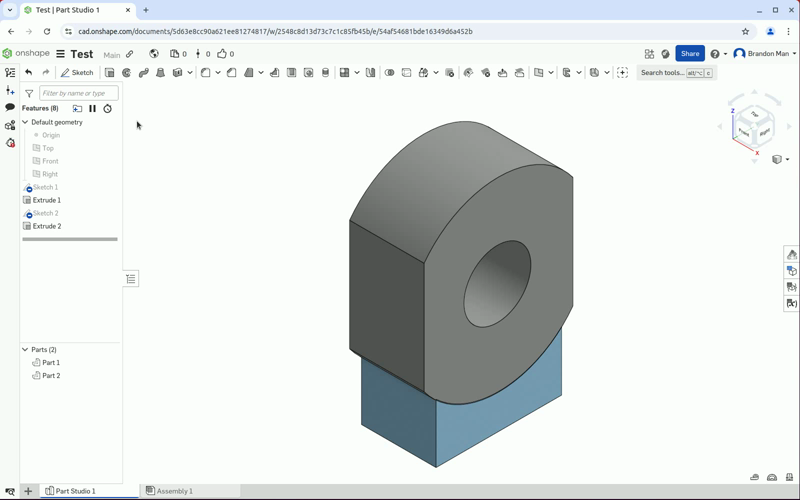
mouse_move(73, 189)
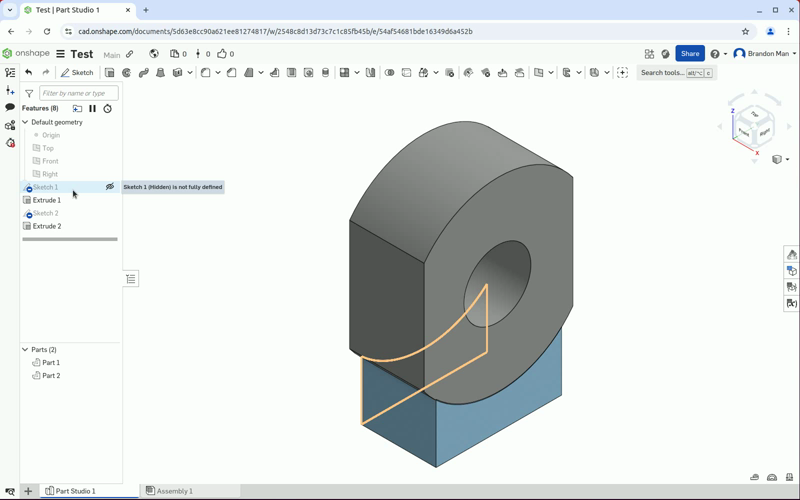
click(73, 189)